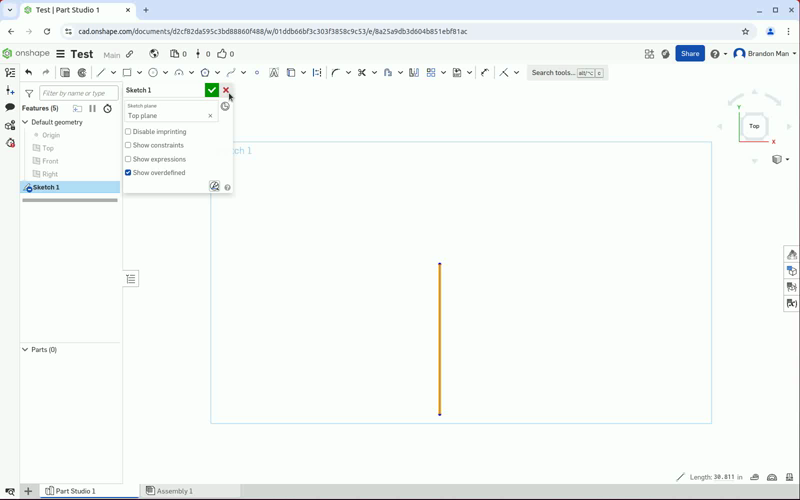
key(shift+h)
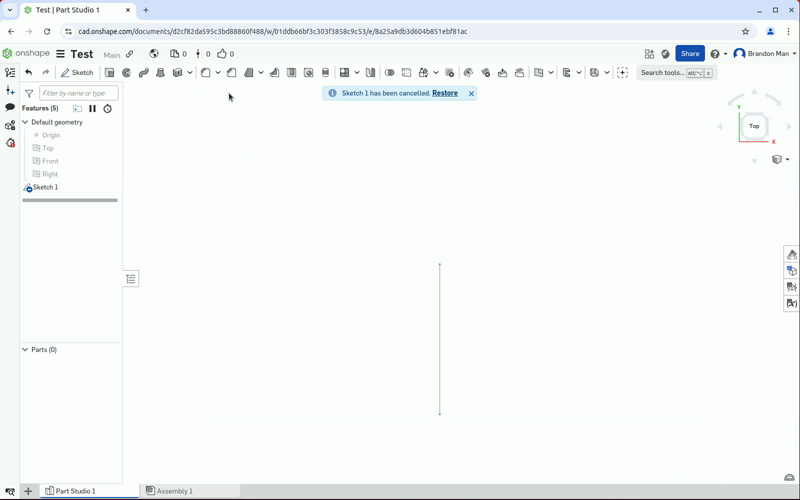
key(shift+s)
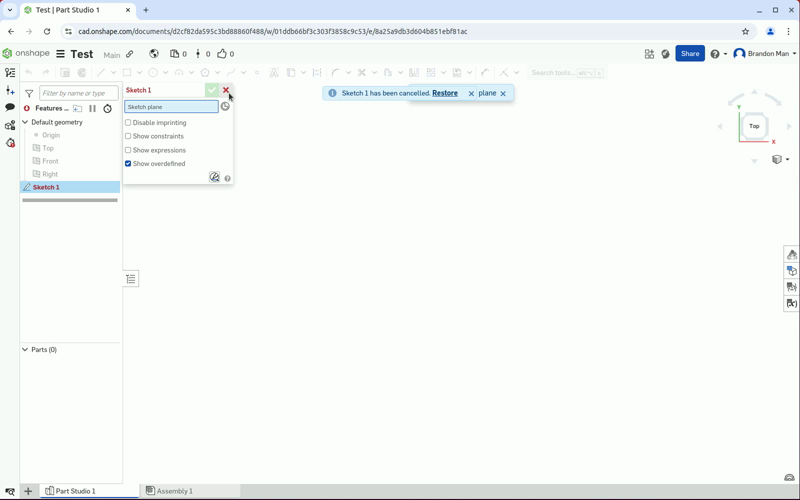
mouse_move(73, 150)
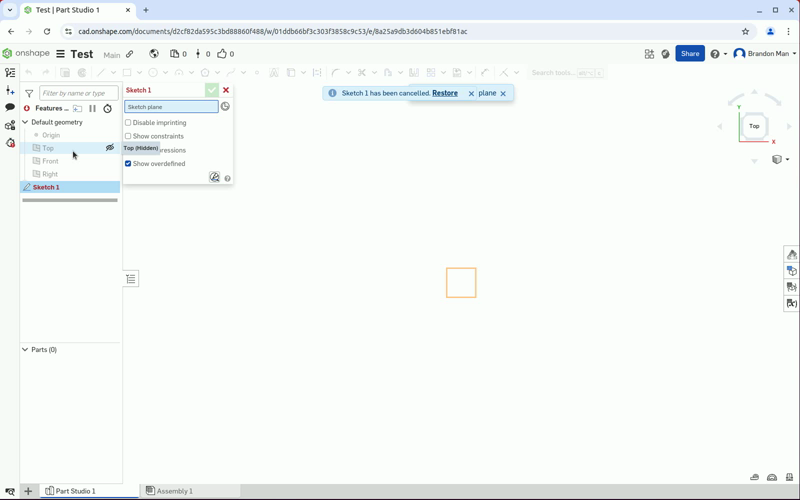
click(73, 150)
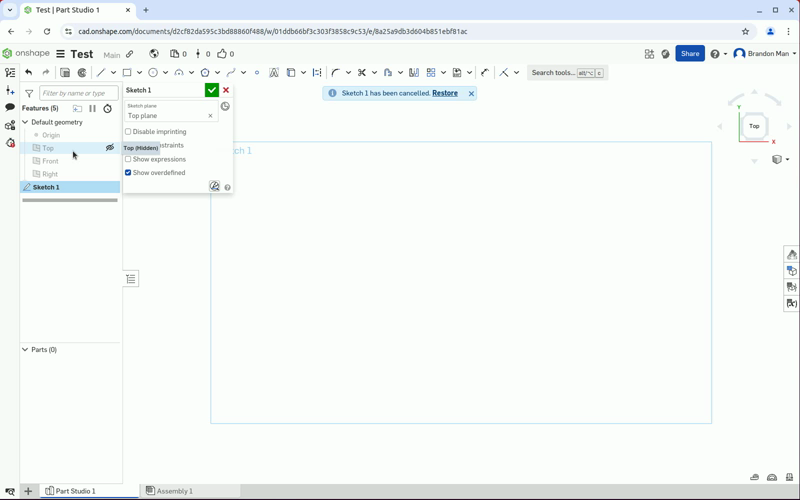
mouse_move(73, 352)
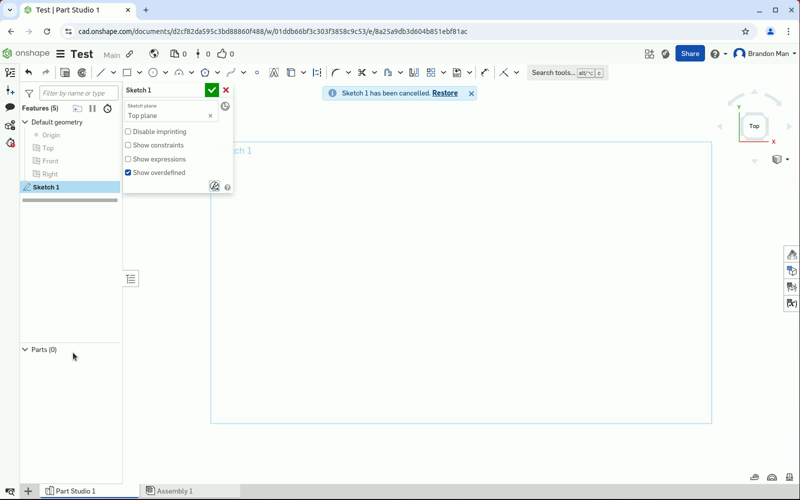
key(y)
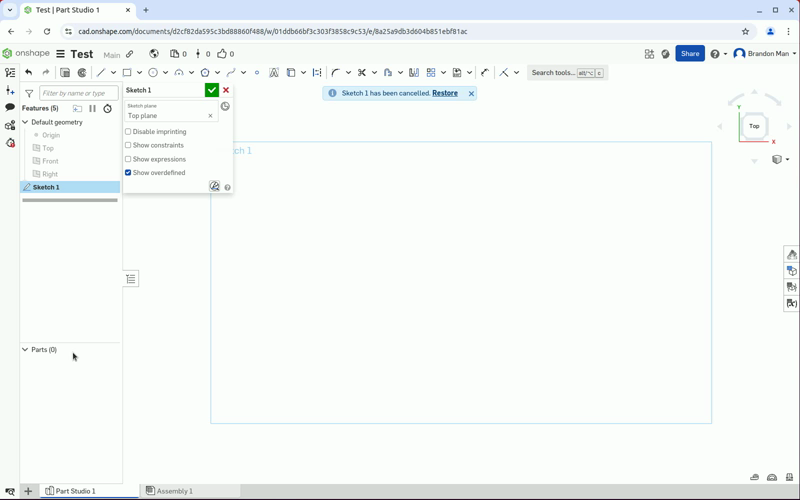
key(l)
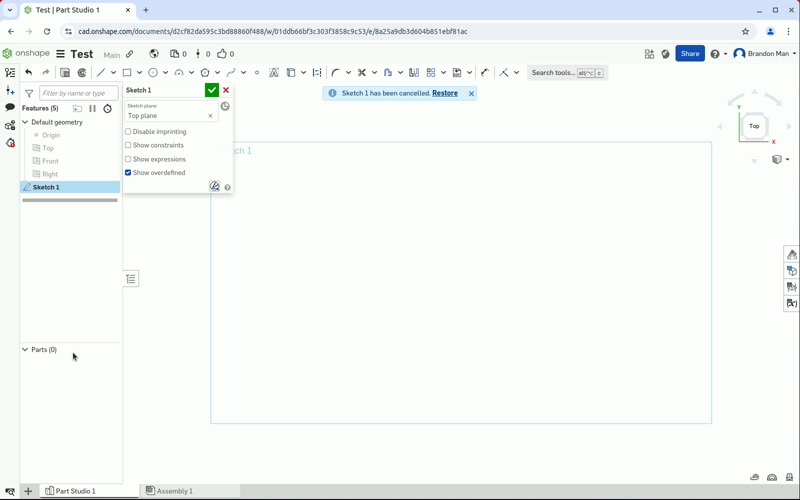
key_down(shift)
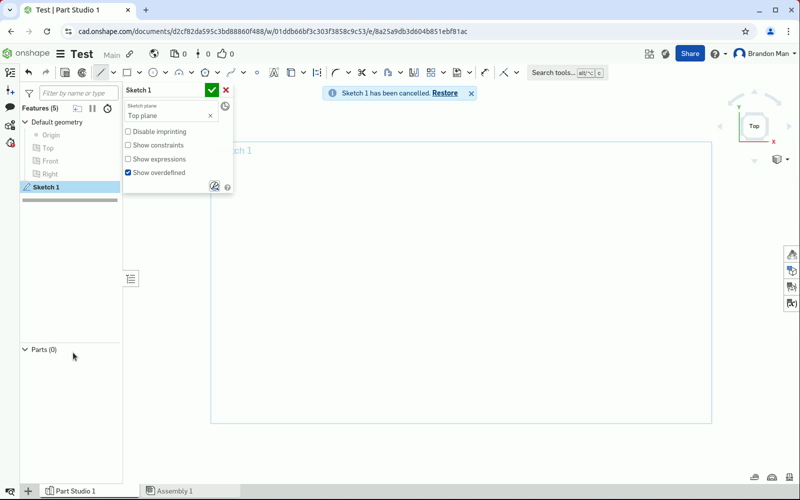
mouse_move(405, 282)
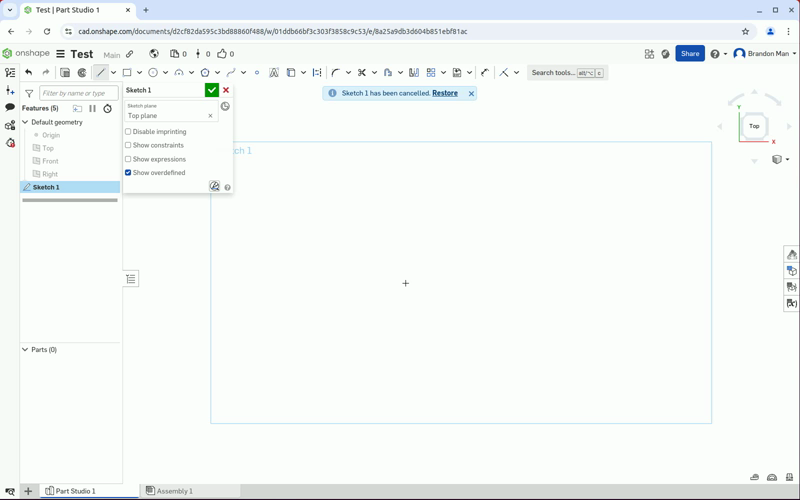
click(405, 282)
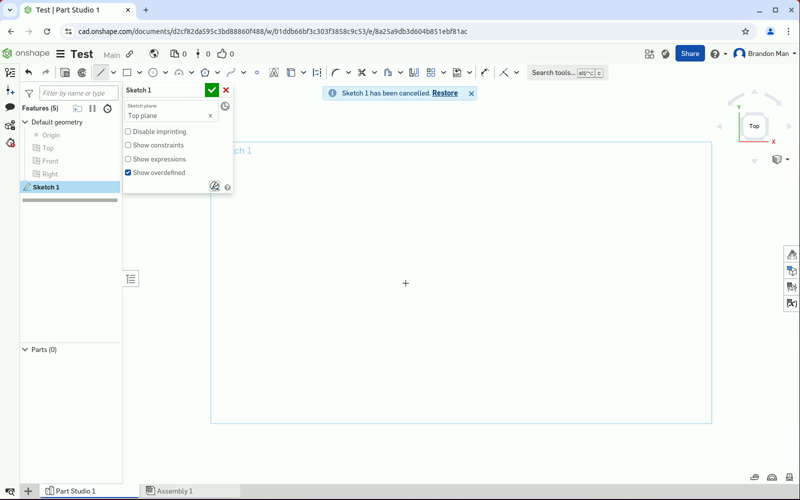
key_up(shift)
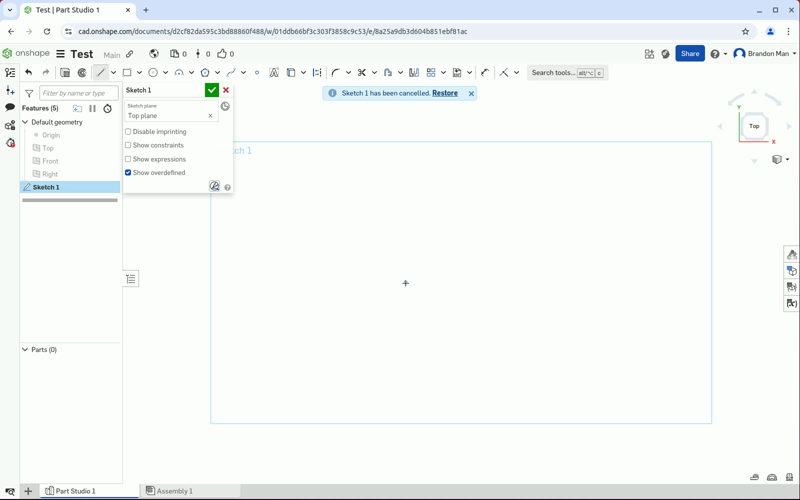
key_down(shift)
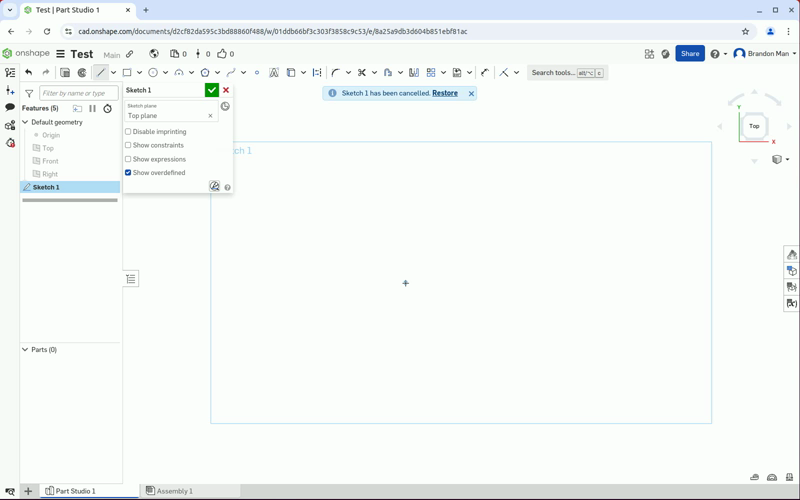
mouse_move(518, 282)
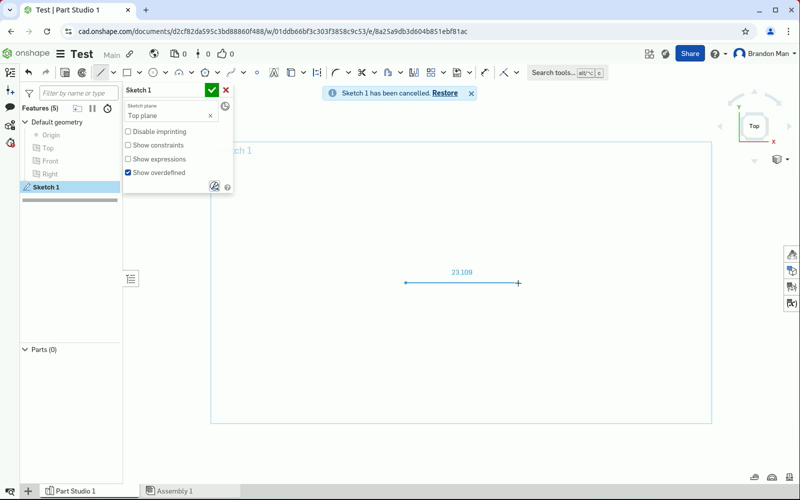
click(518, 282)
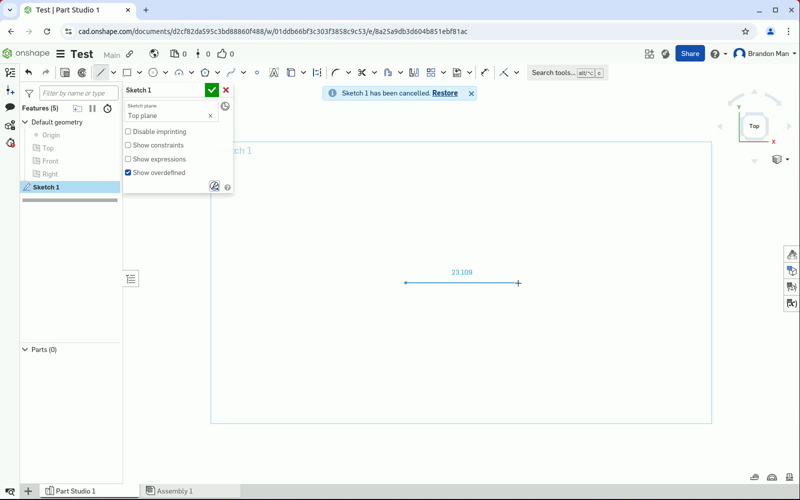
key_up(shift)
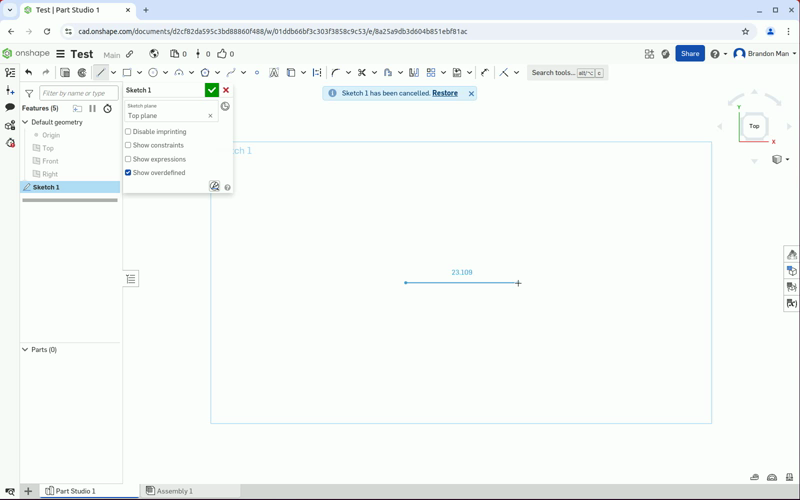
key_down(shift)
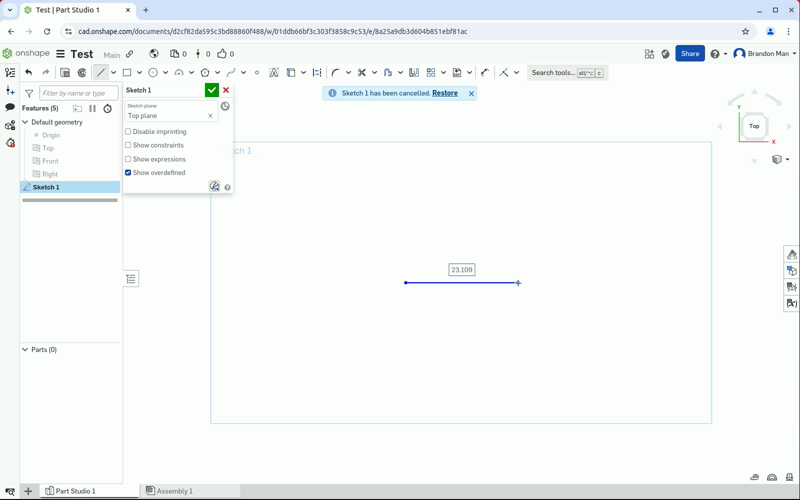
mouse_move(518, 170)
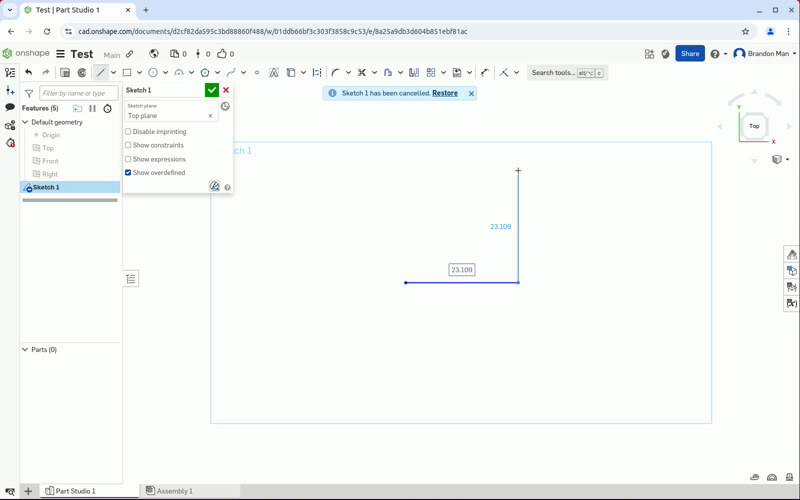
click(518, 170)
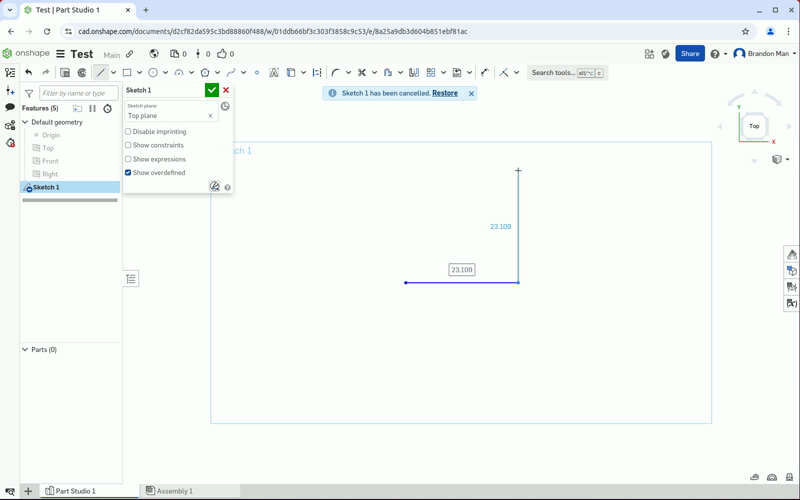
key_up(shift)
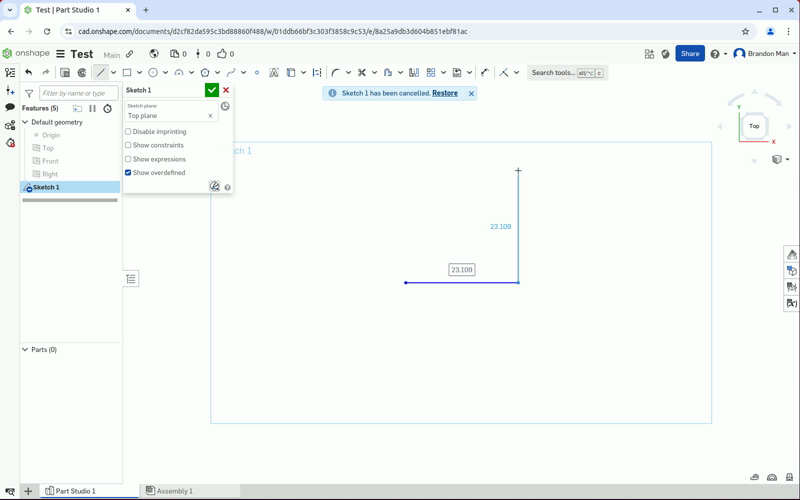
key_down(shift)
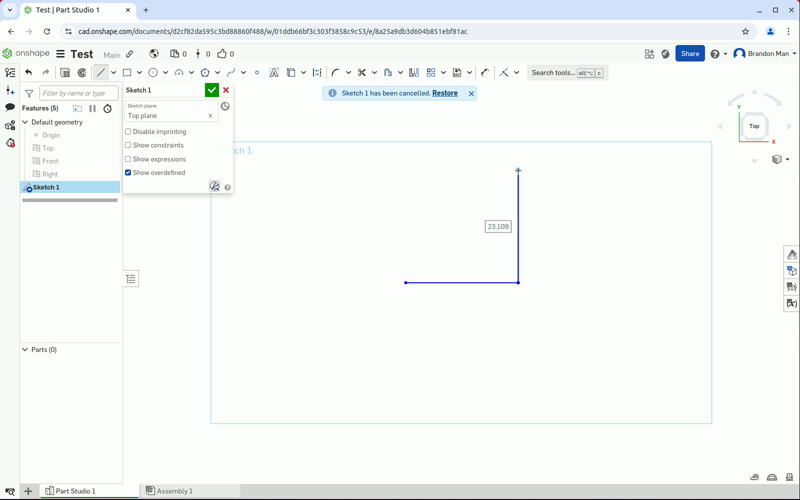
mouse_move(405, 170)
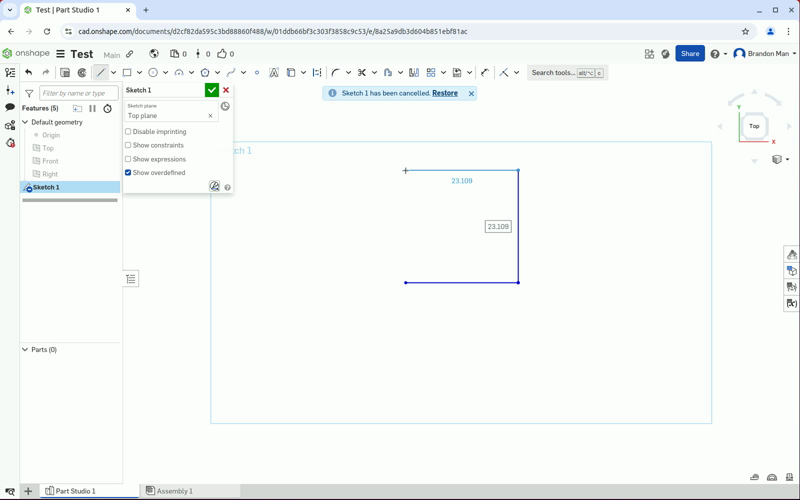
click(405, 170)
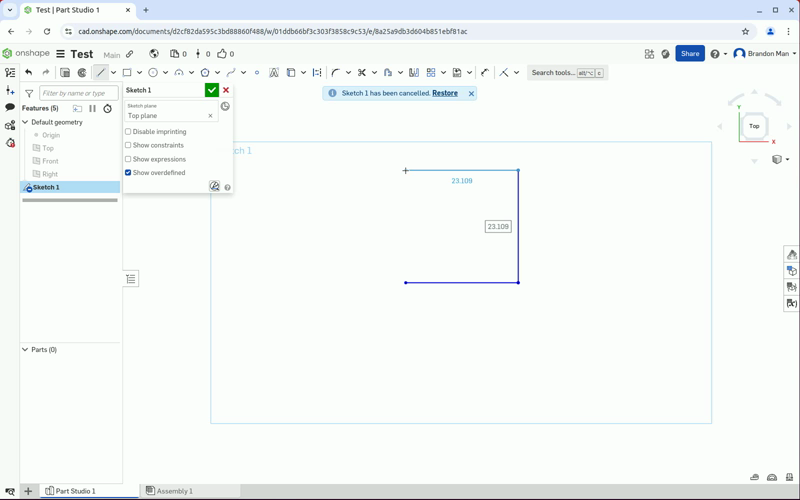
key_up(shift)
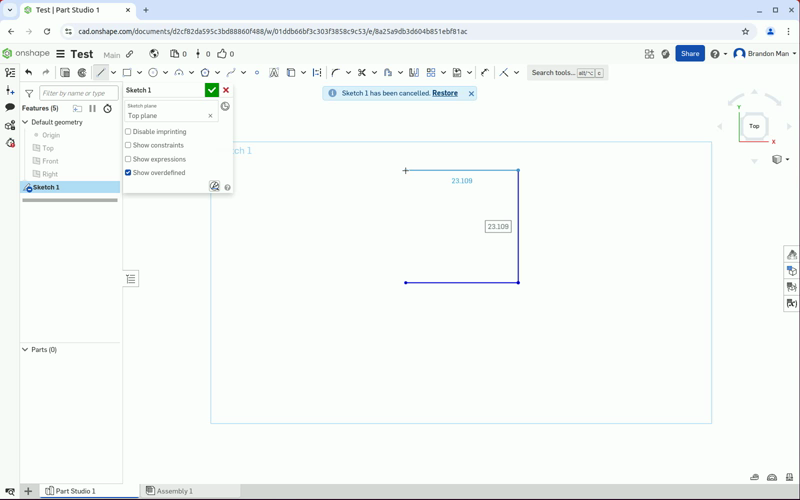
key_down(shift)
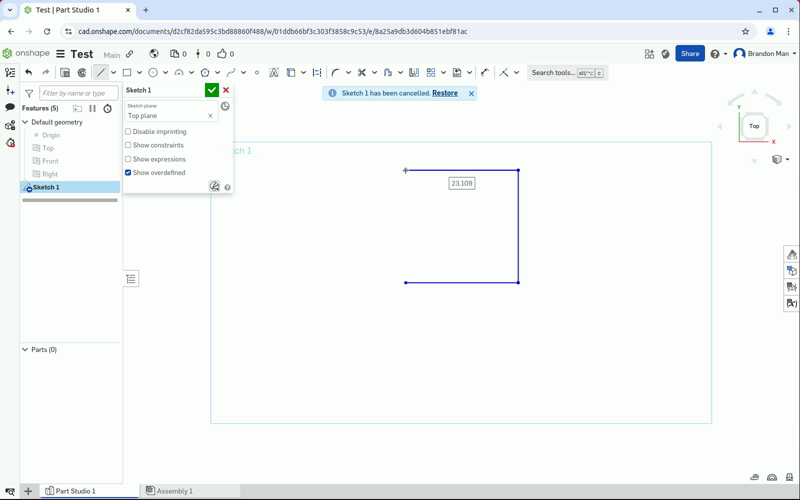
mouse_move(405, 282)
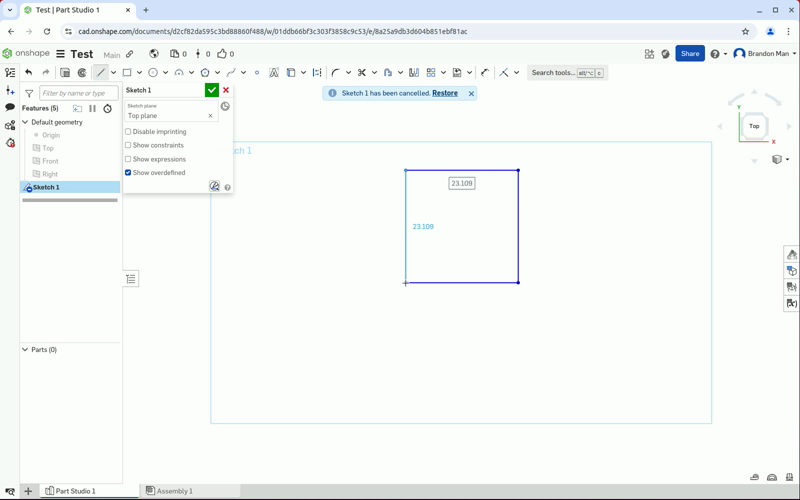
key_up(shift)
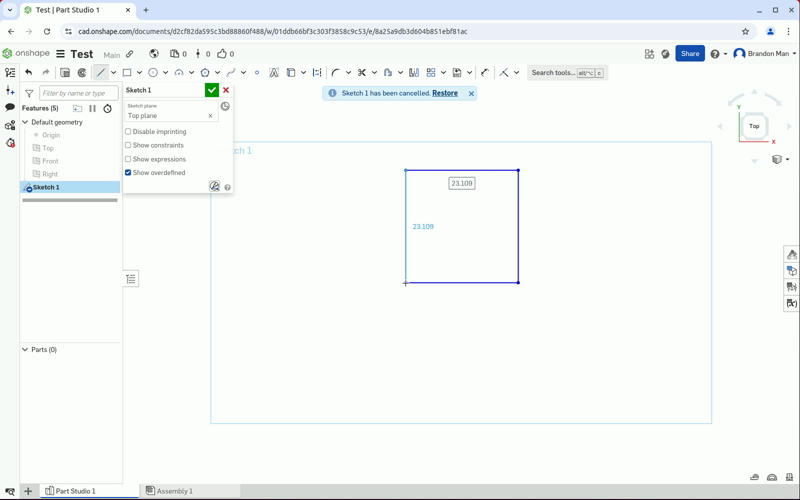
click(405, 282)
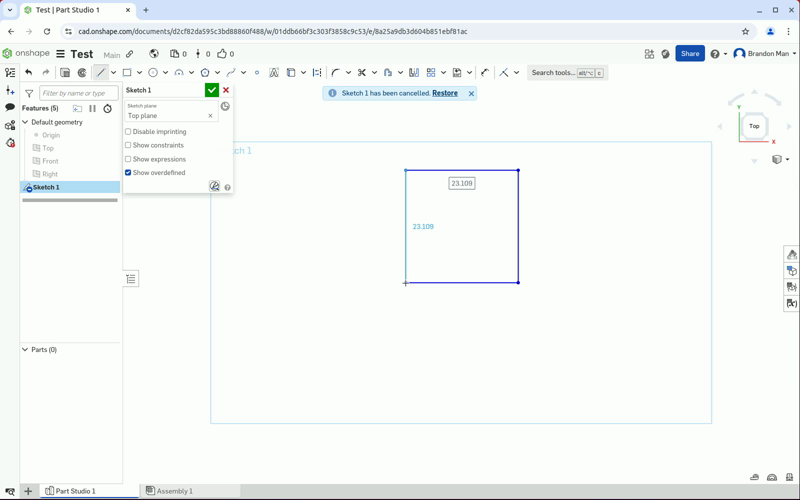
key(esc)
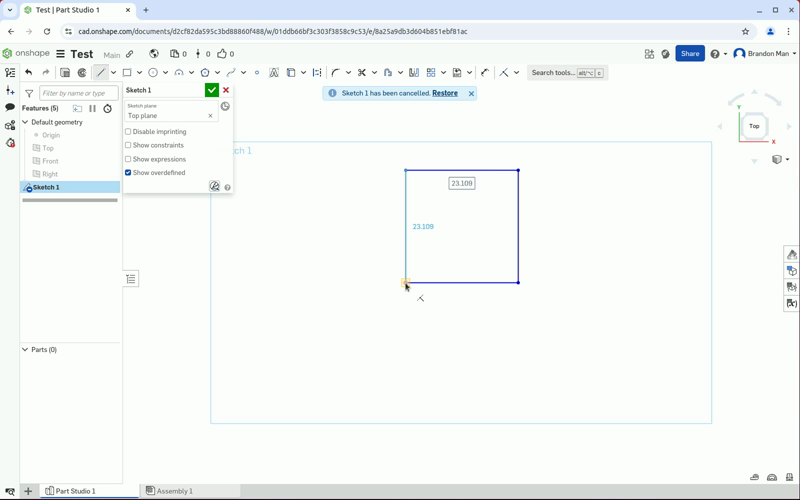
key(c)
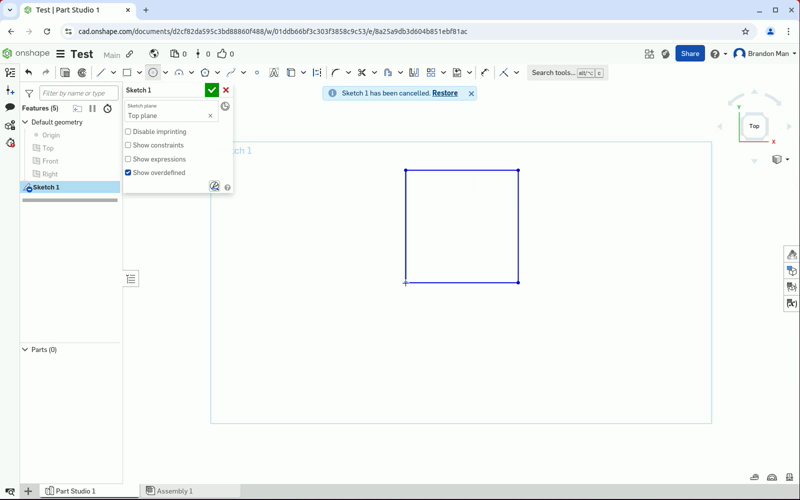
key_down(shift)
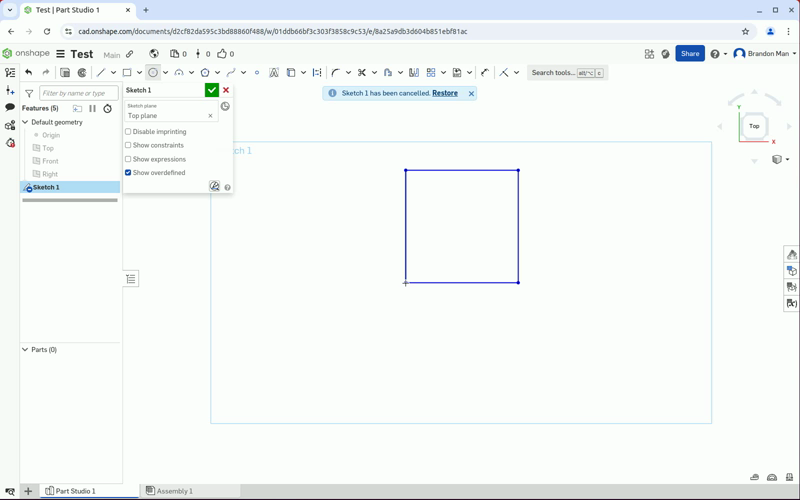
mouse_move(462, 213)
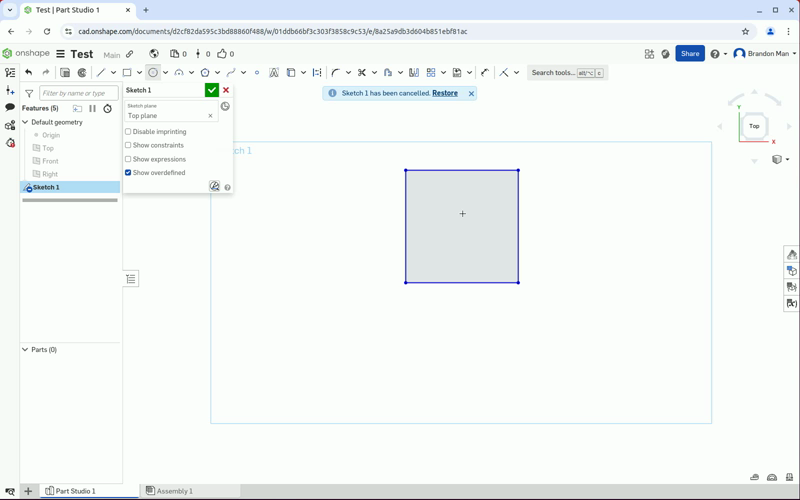
click(462, 213)
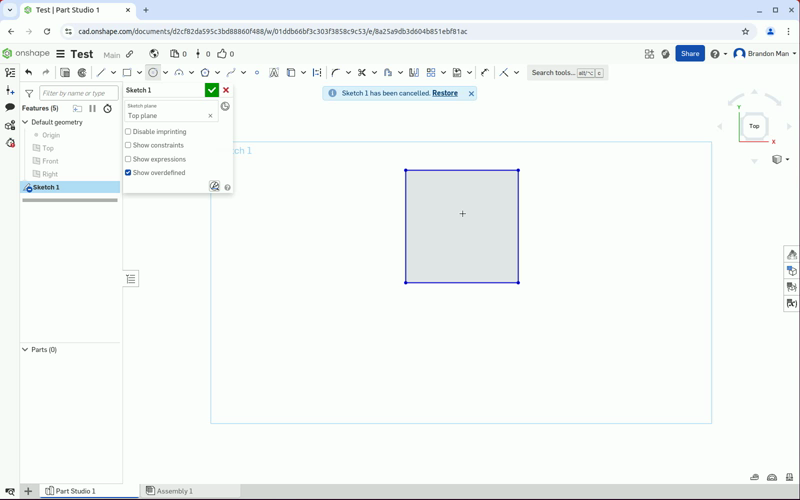
key_up(shift)
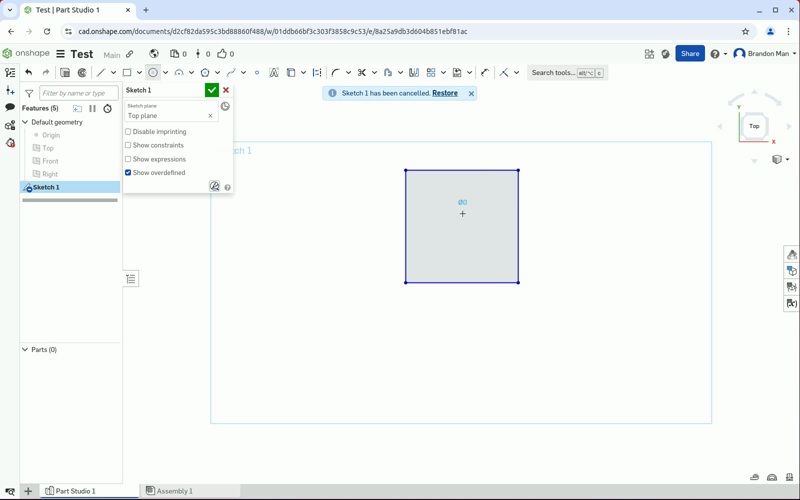
mouse_move(476, 213)
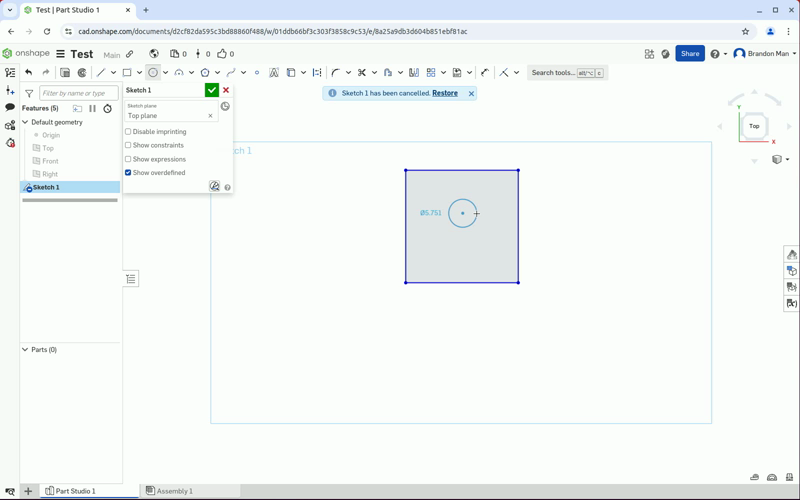
click(476, 213)
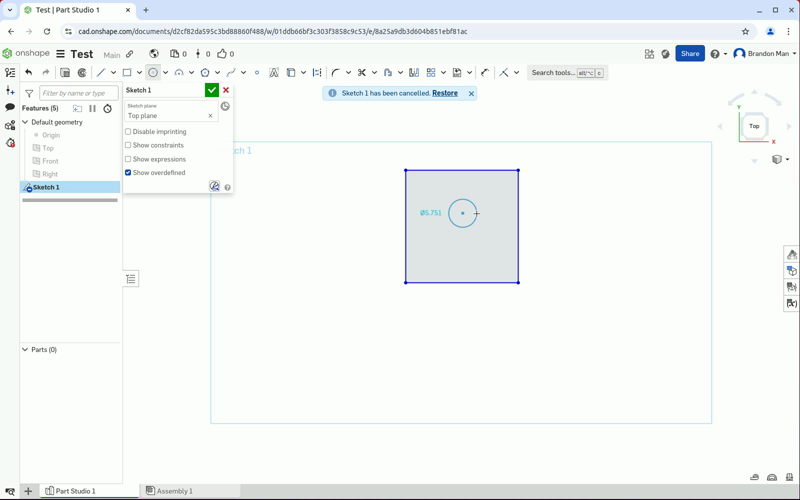
key(esc)
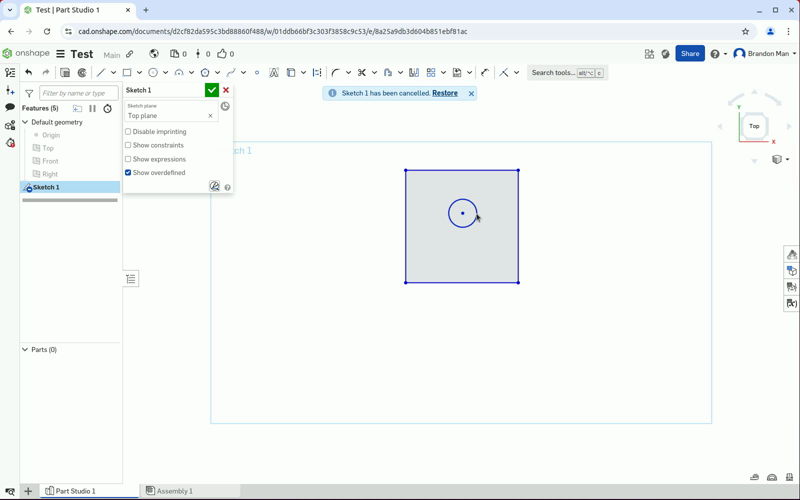
mouse_move(462, 187)
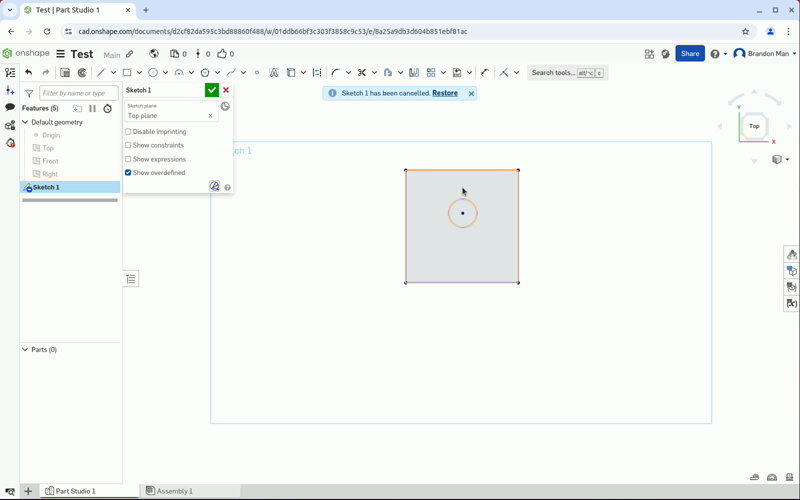
click(462, 187)
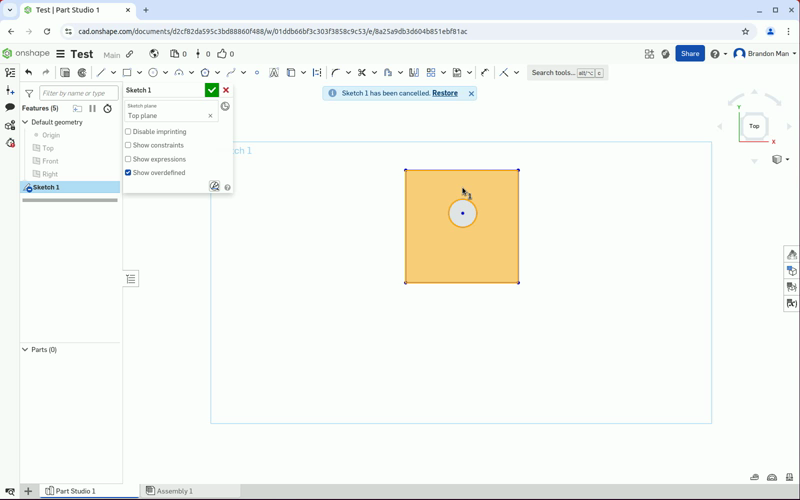
mouse_move(73, 352)
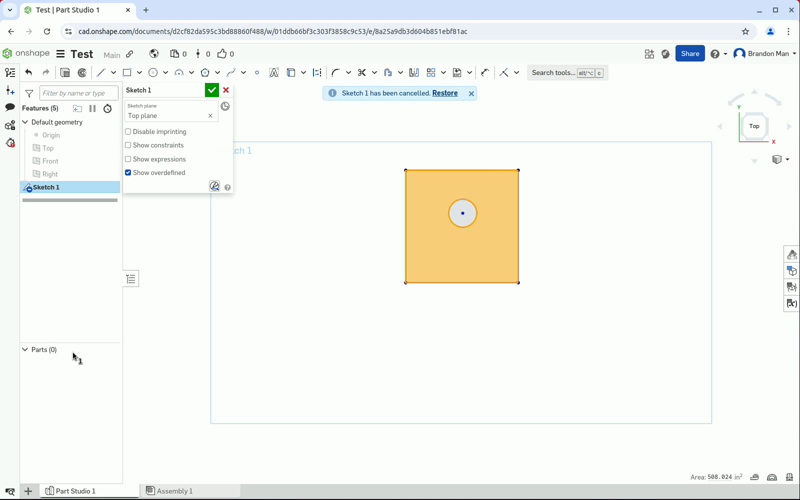
key(shift+y)
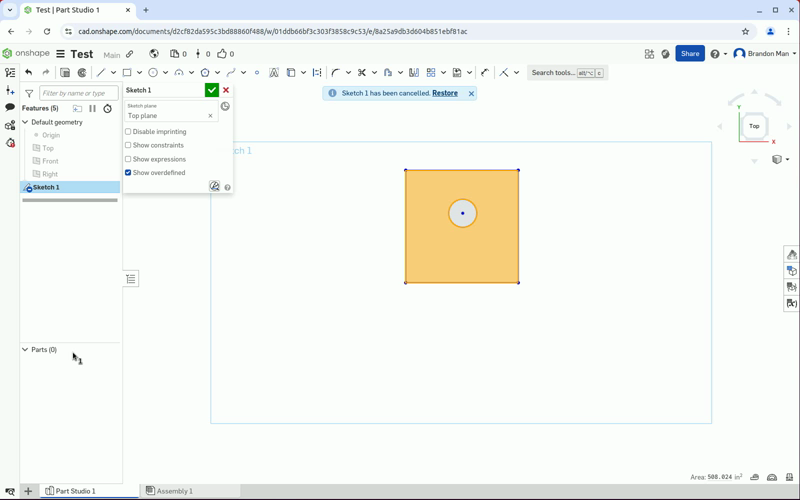
key(shift+e)
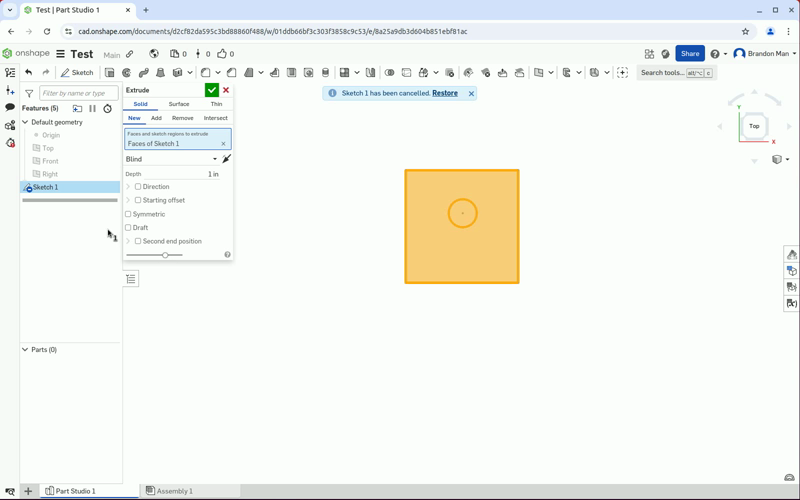
mouse_move(143, 106)
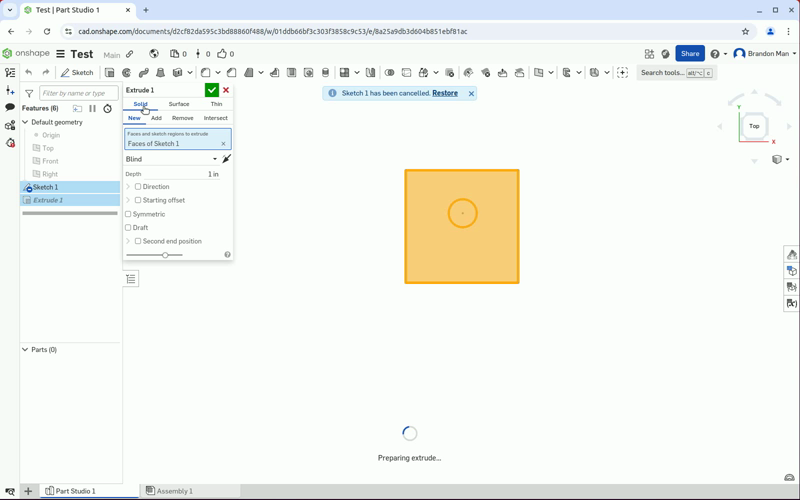
click(143, 106)
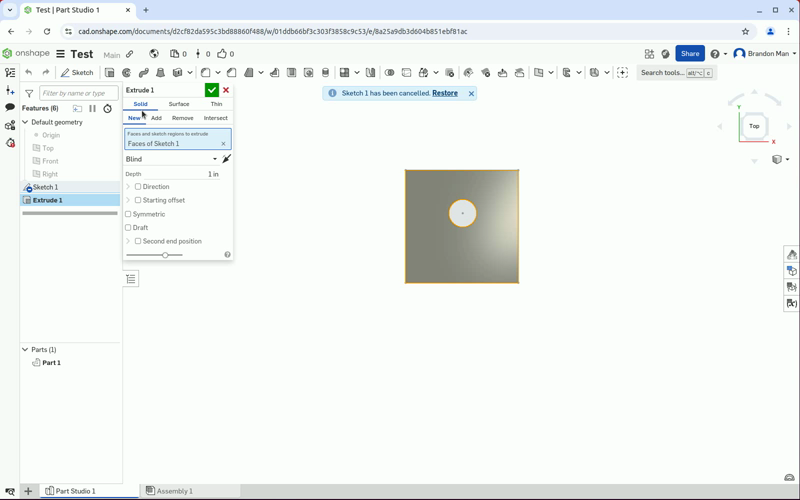
mouse_move(137, 120)
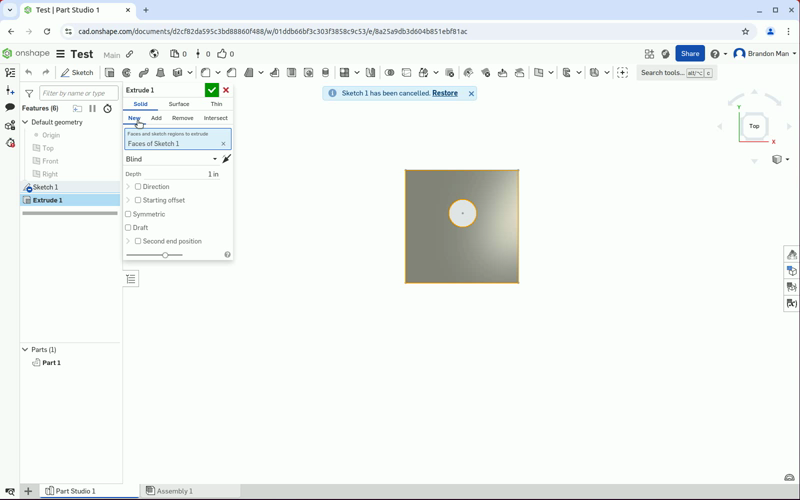
click(137, 120)
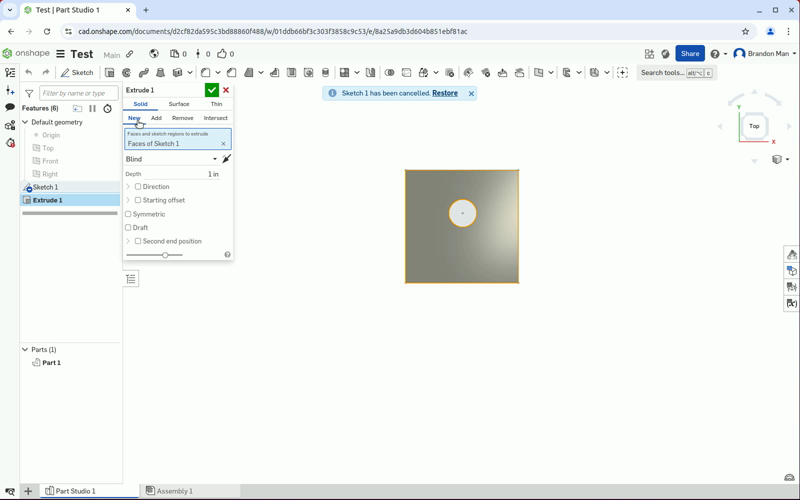
key(tab, 4)
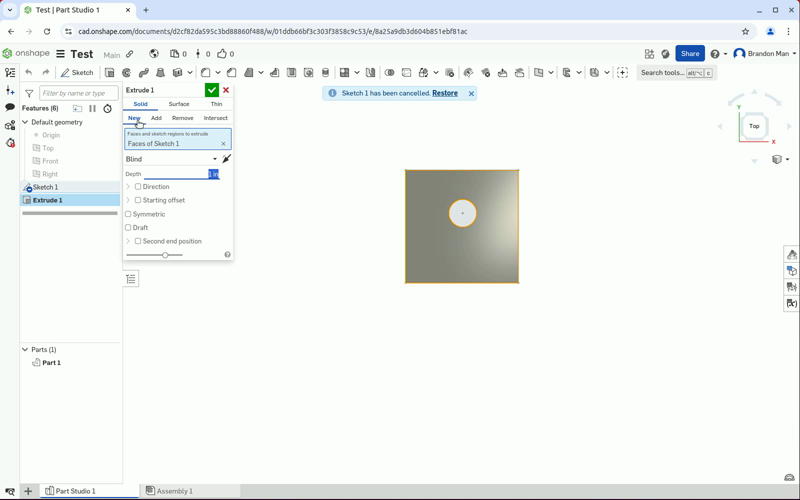
text(5.777)
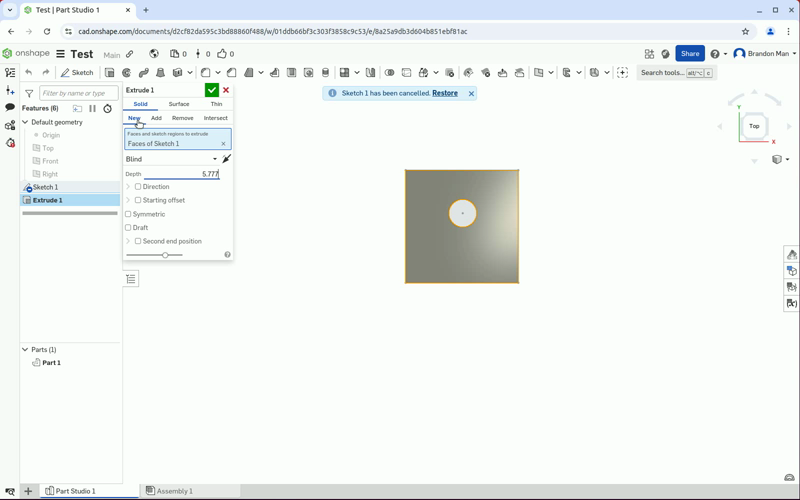
key(enter)
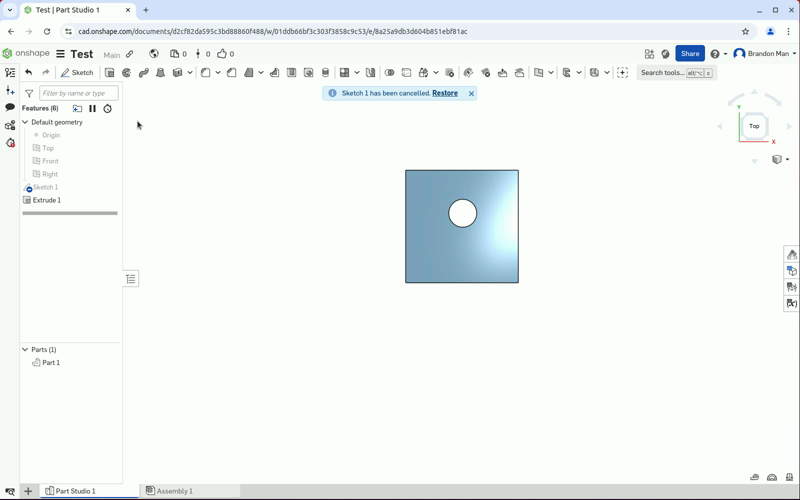
key(shift+h)
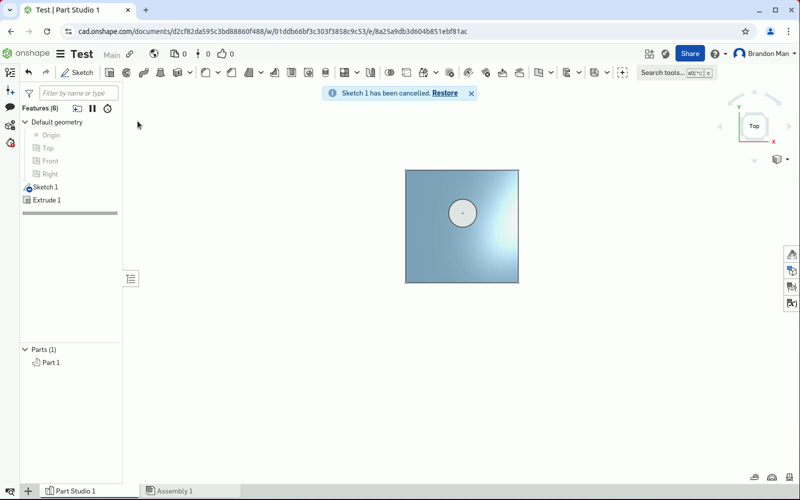
key(shift+h)
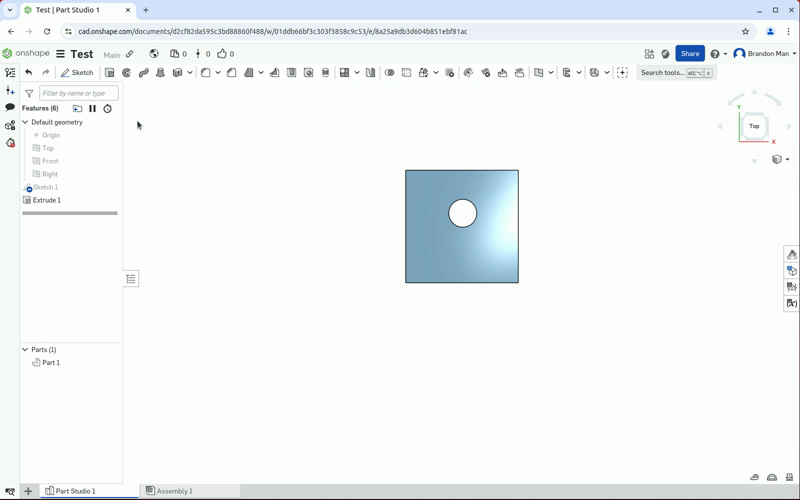
mouse_move(73, 189)
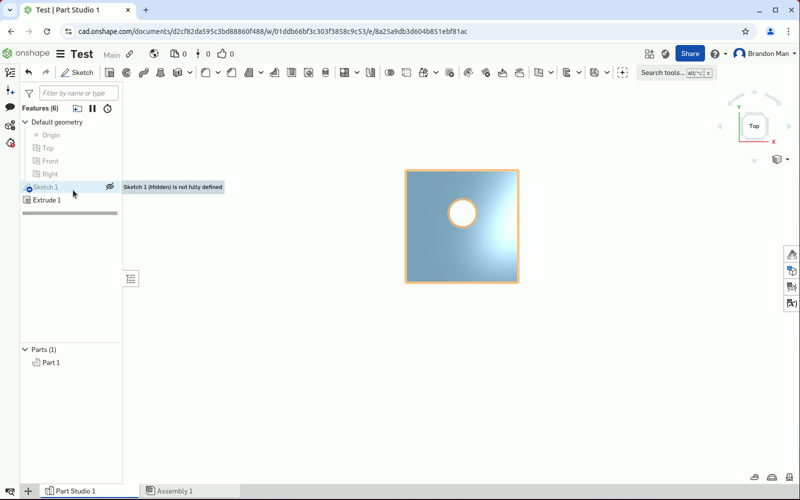
click(73, 189)
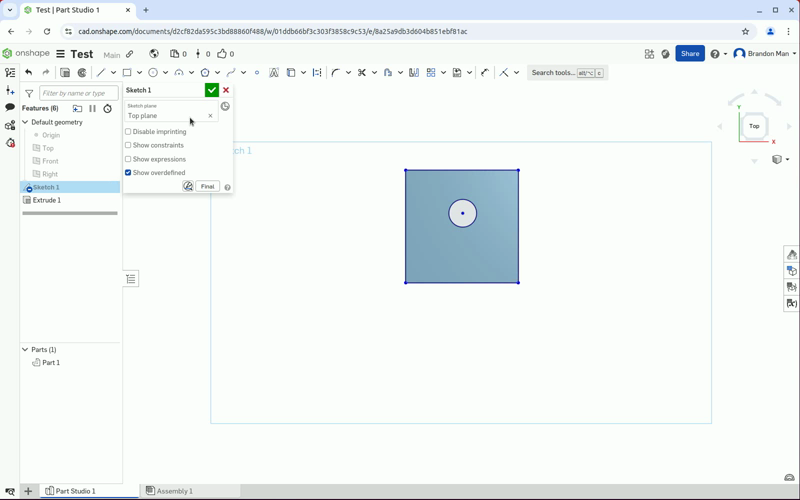
mouse_move(229, 92)
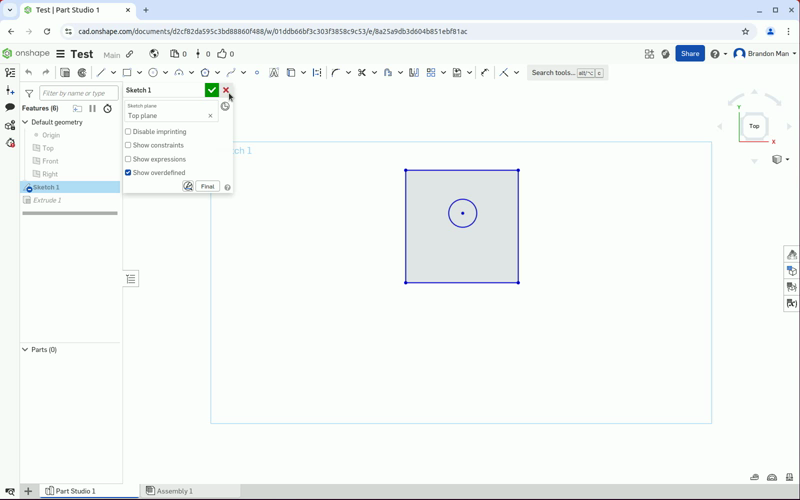
click(229, 92)
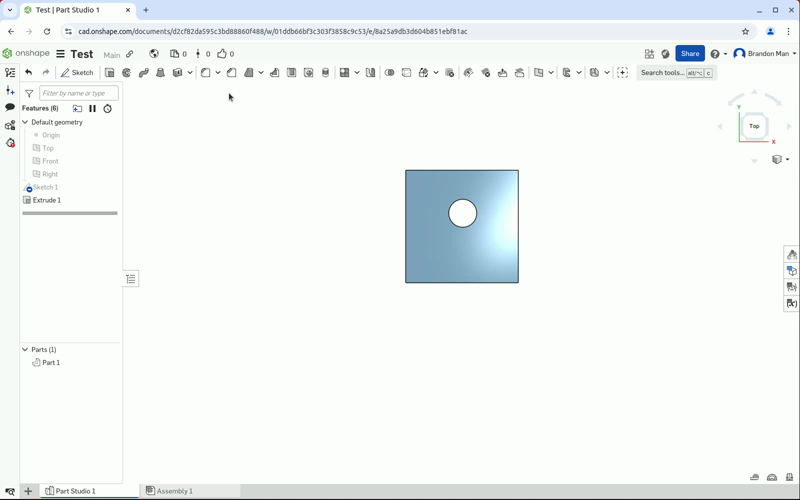
mouse_move(541, 75)
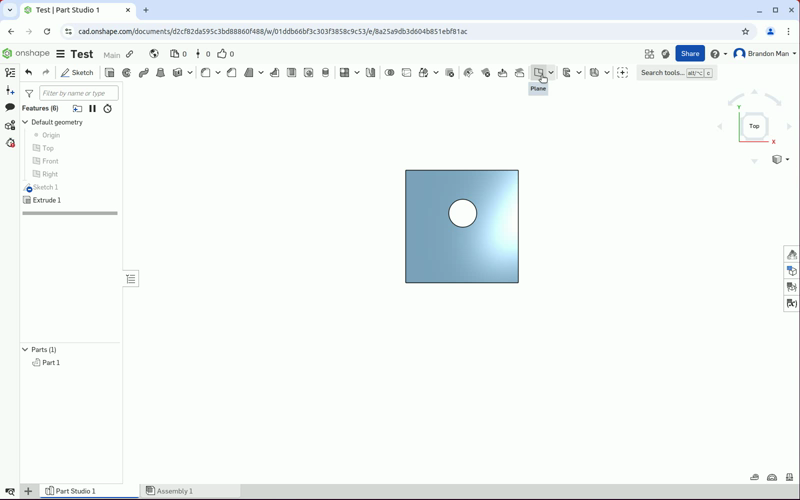
click(541, 75)
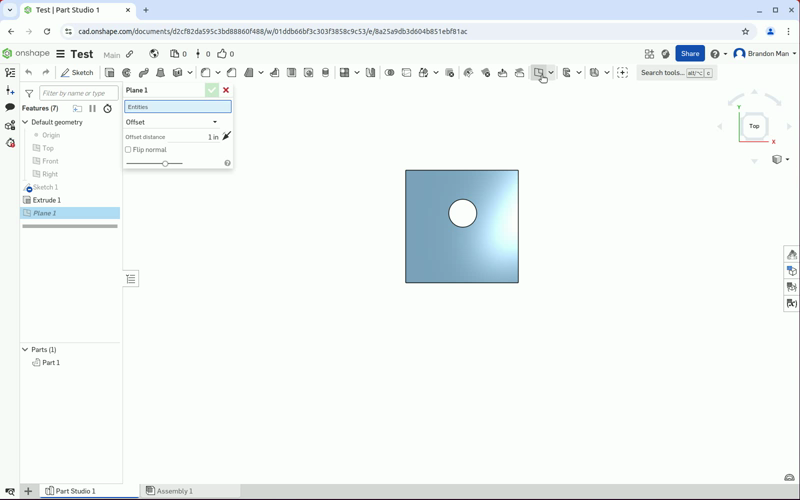
mouse_move(73, 150)
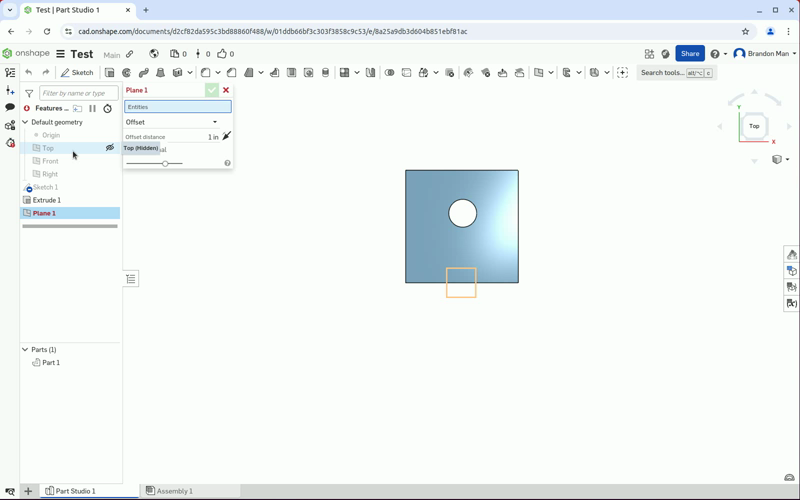
click(73, 150)
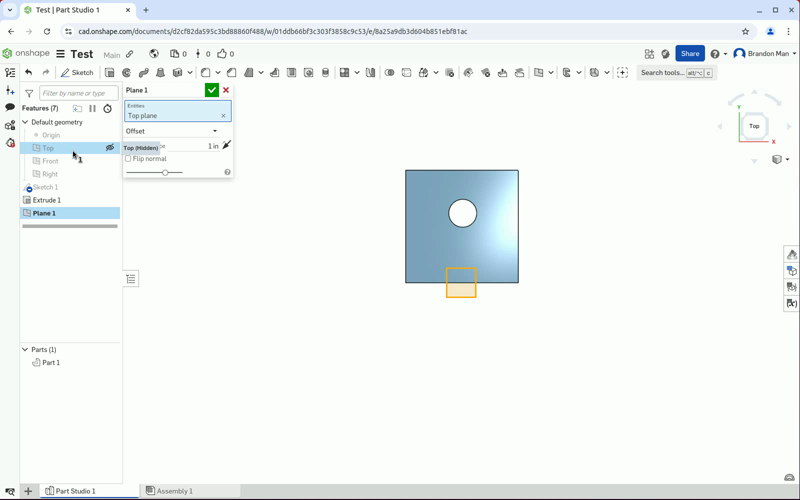
key(tab, 2)
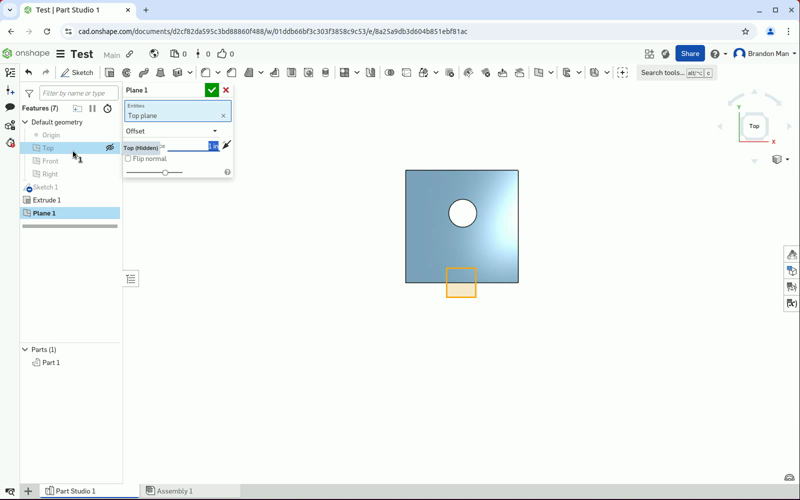
text(5.792)
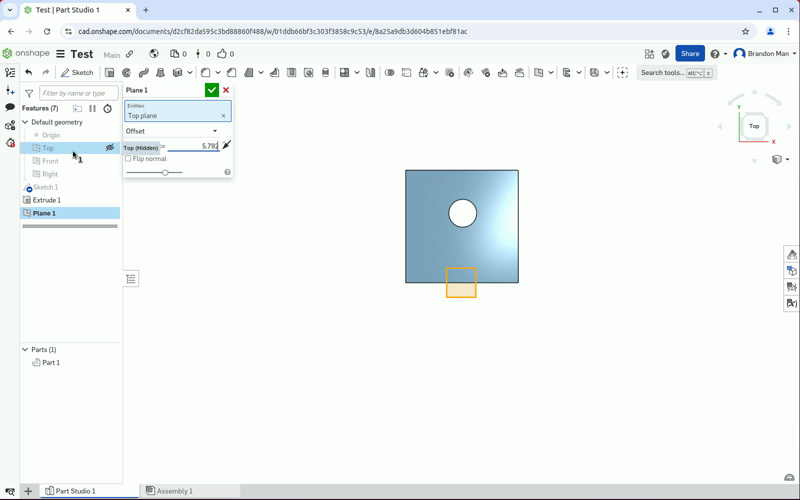
key(enter, 2)
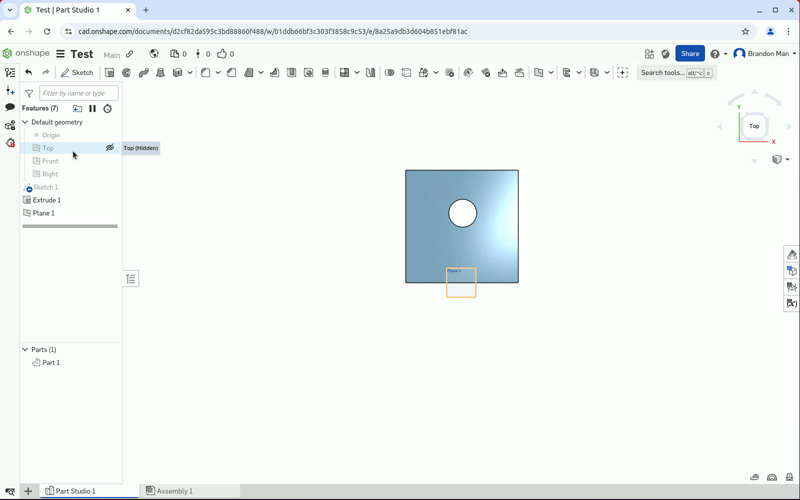
key(shift+s)
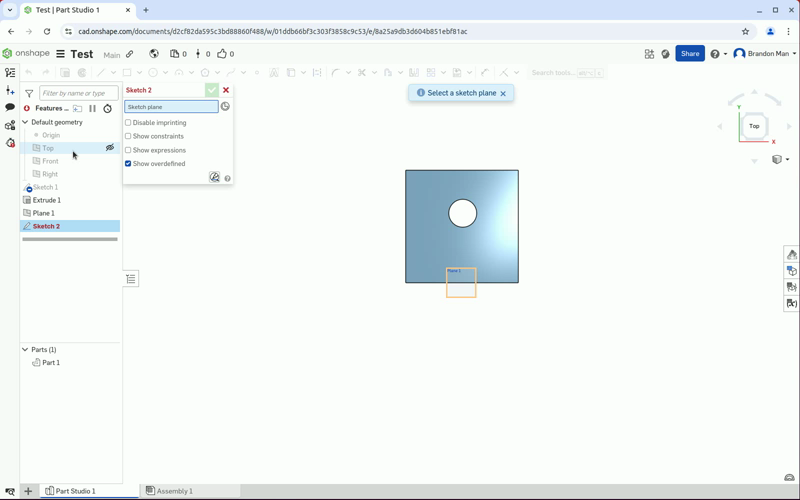
mouse_move(73, 215)
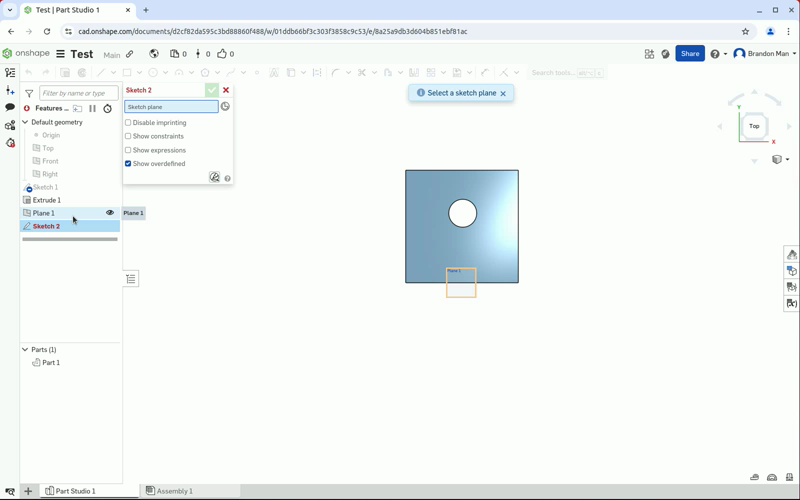
click(73, 215)
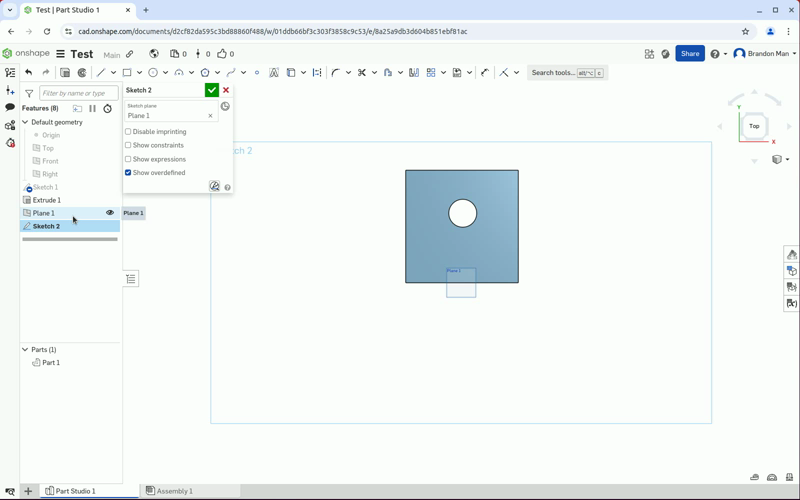
mouse_move(73, 352)
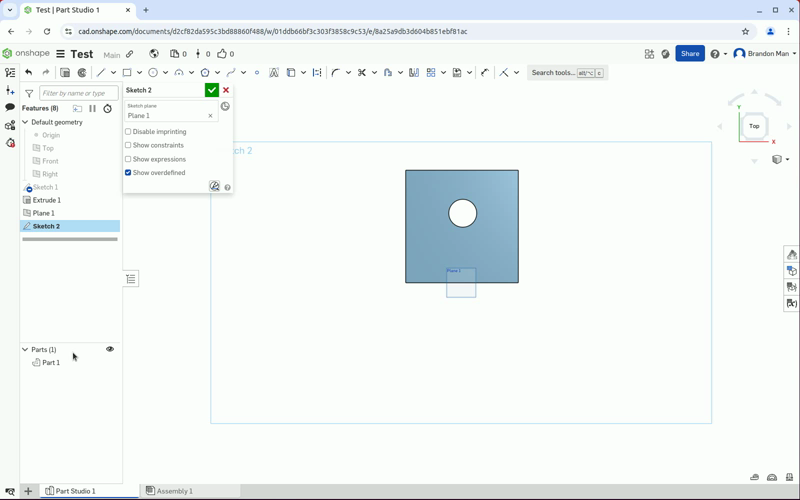
key(y)
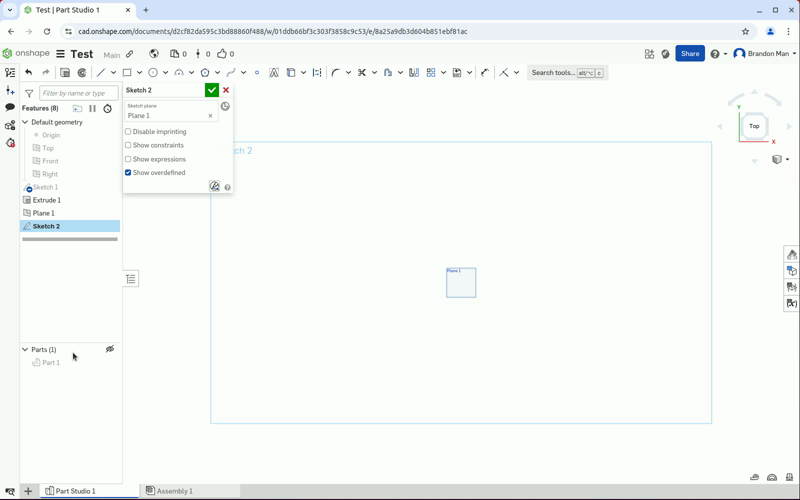
key(l)
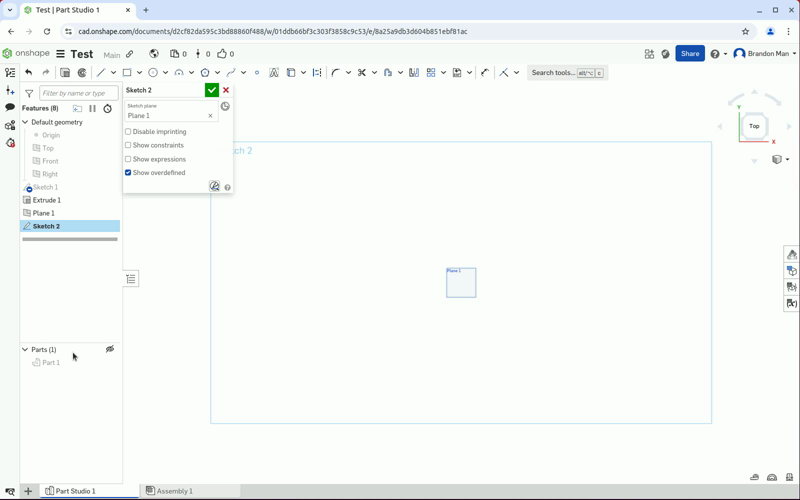
key_down(shift)
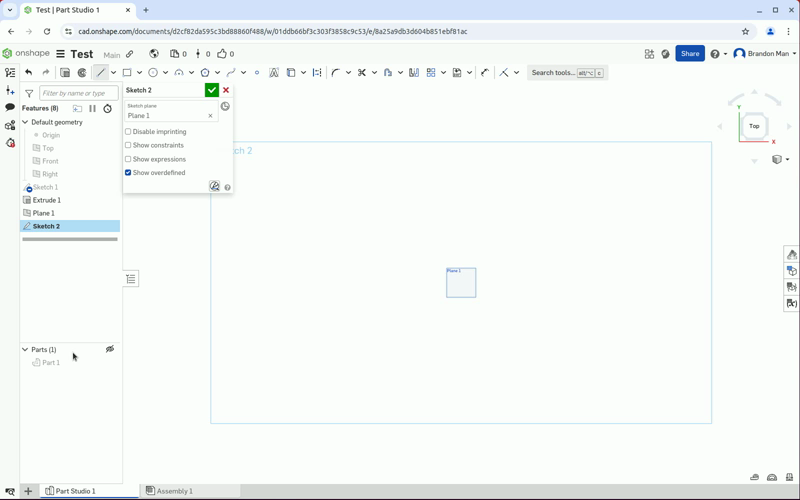
mouse_move(405, 282)
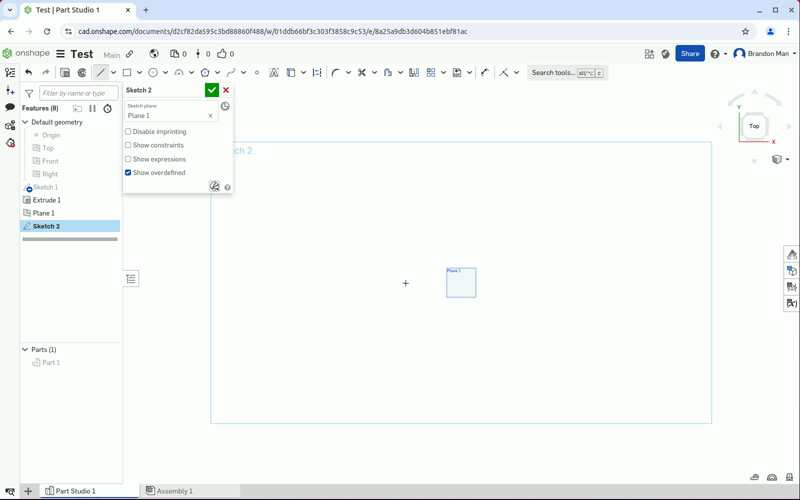
click(405, 282)
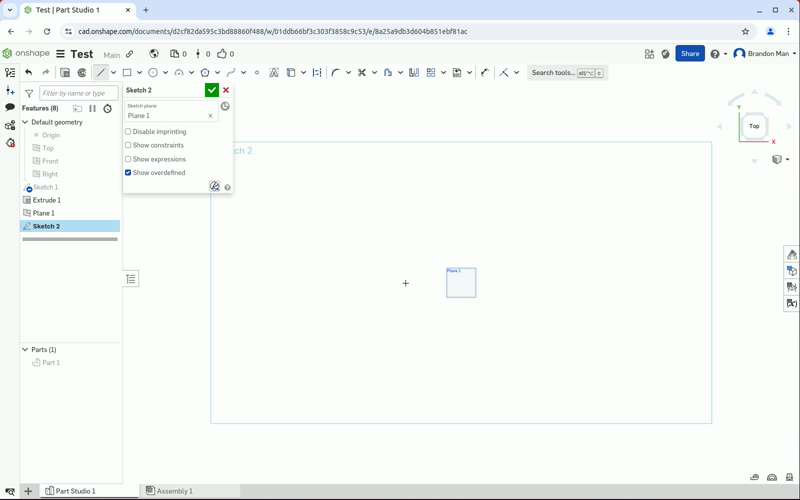
key_up(shift)
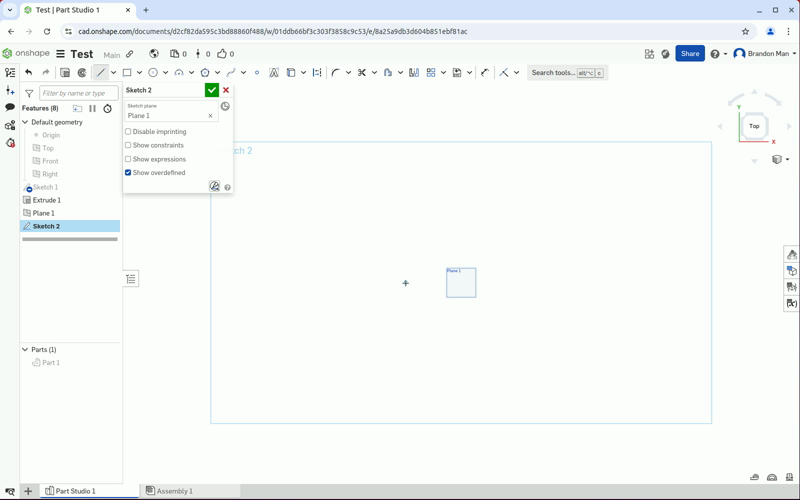
key_down(shift)
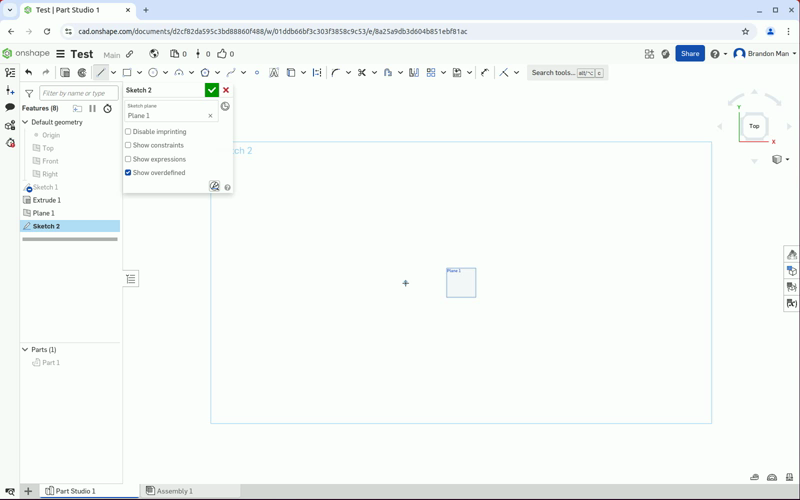
mouse_move(518, 282)
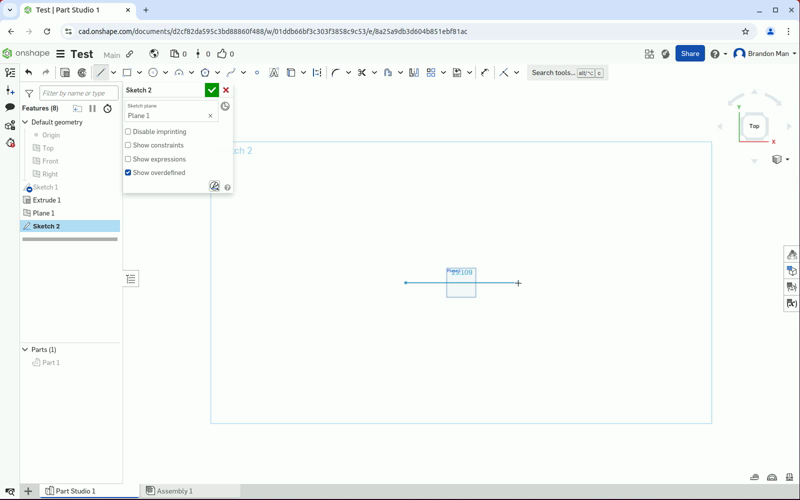
click(518, 282)
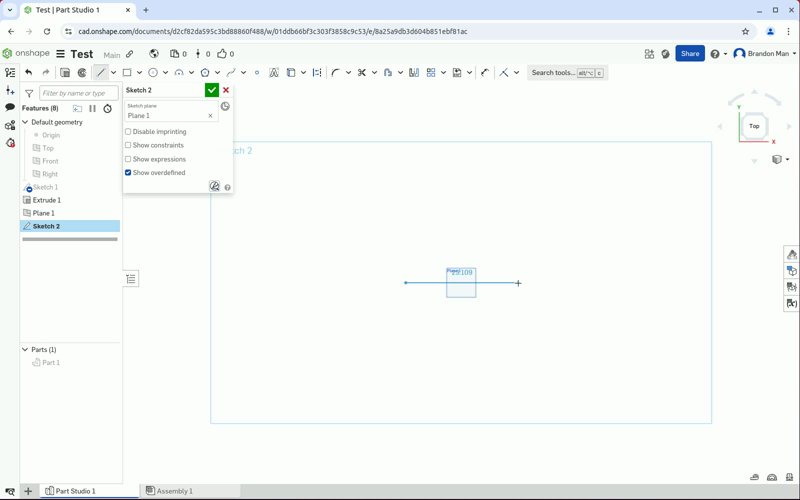
key_up(shift)
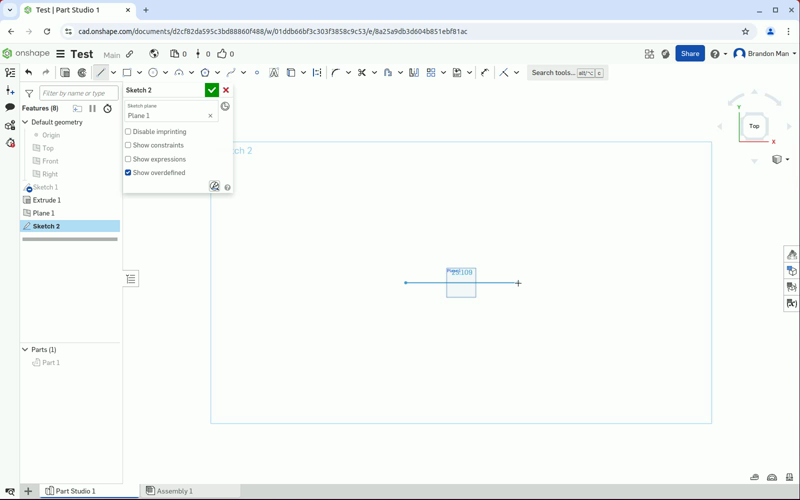
key_down(shift)
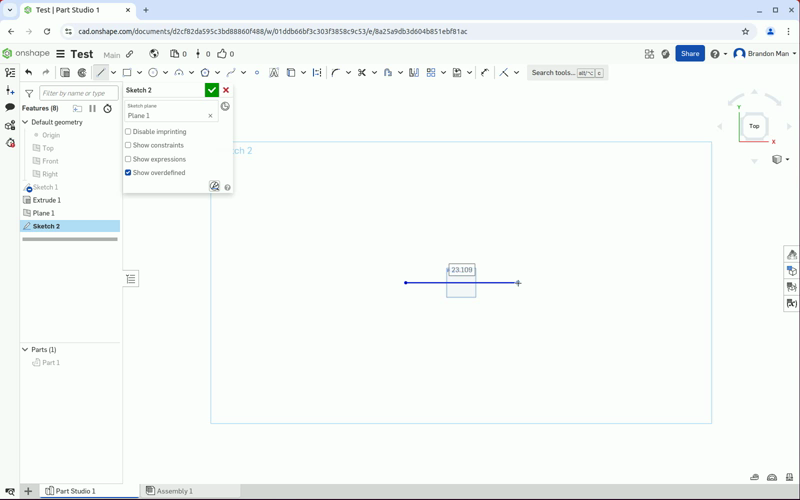
mouse_move(548, 282)
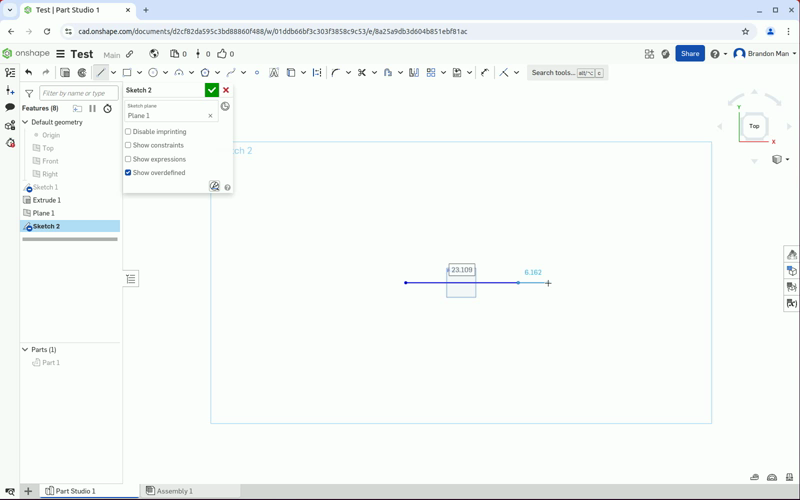
mouse_move(518, 254)
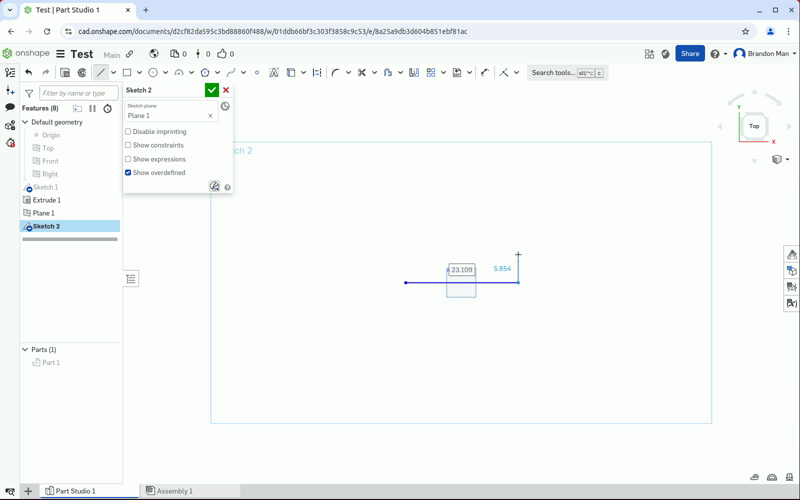
click(518, 254)
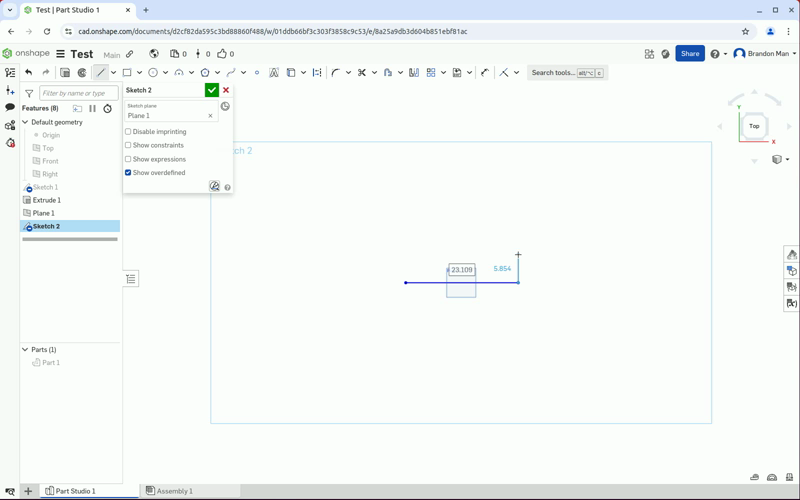
key_up(shift)
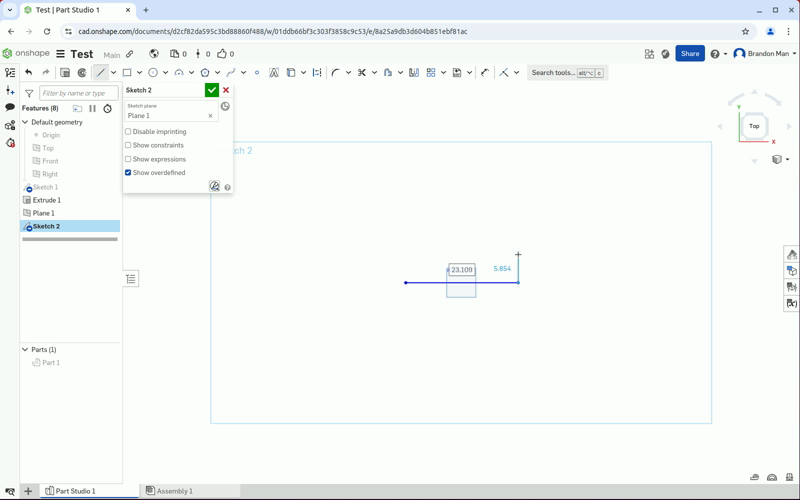
key_down(shift)
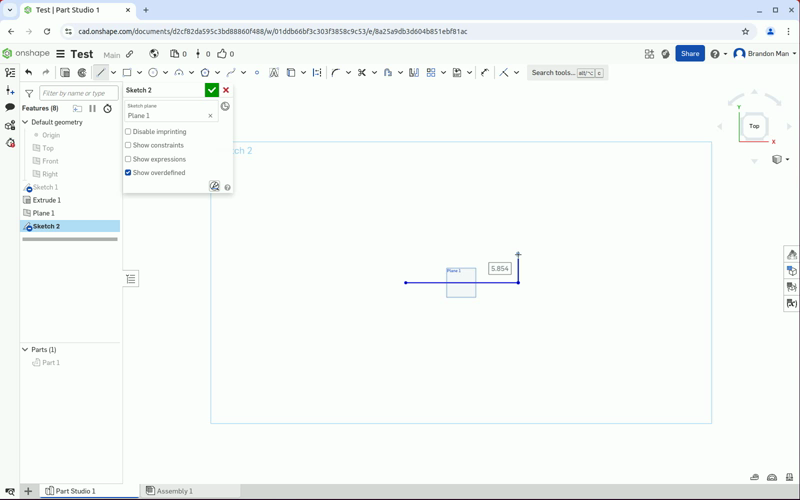
mouse_move(405, 254)
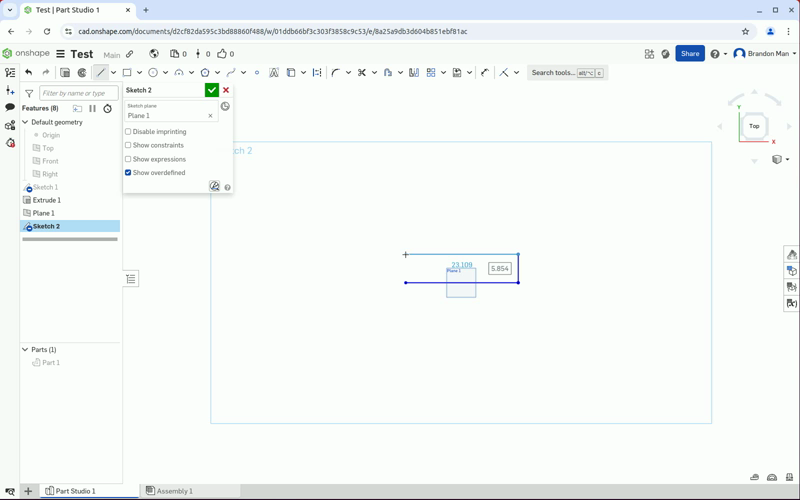
click(405, 254)
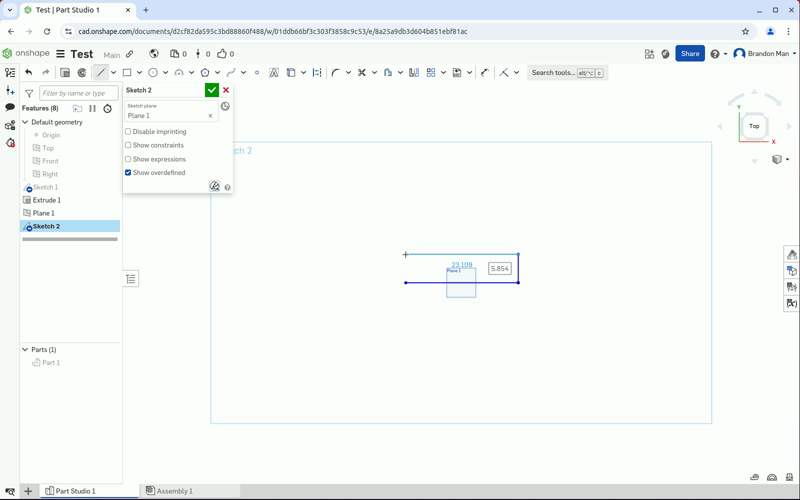
key_up(shift)
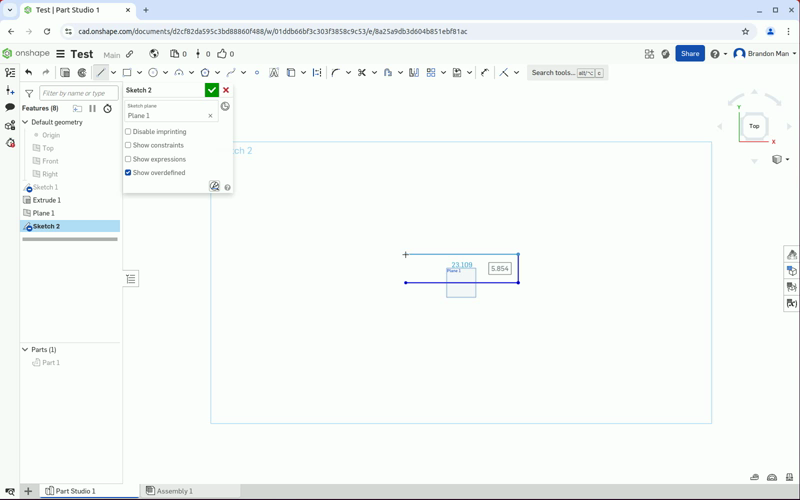
mouse_move(435, 254)
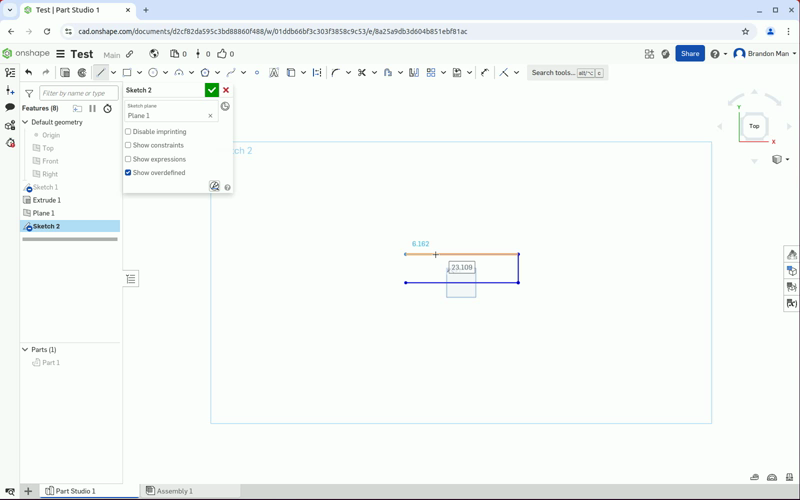
key_down(shift)
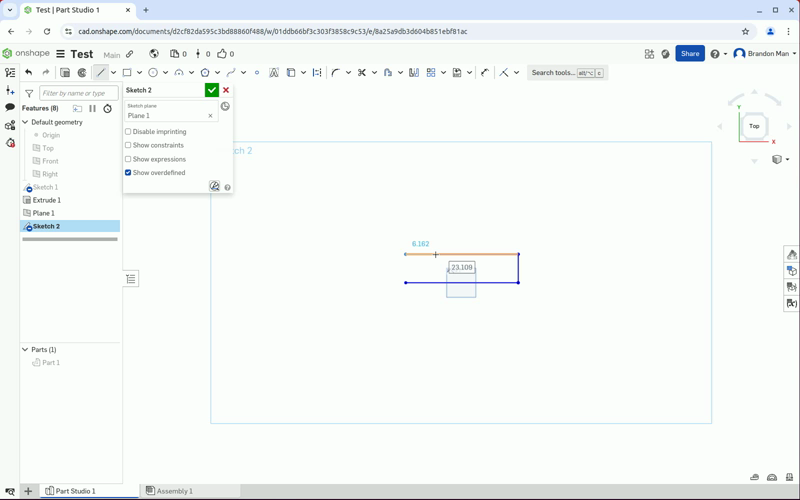
mouse_move(405, 282)
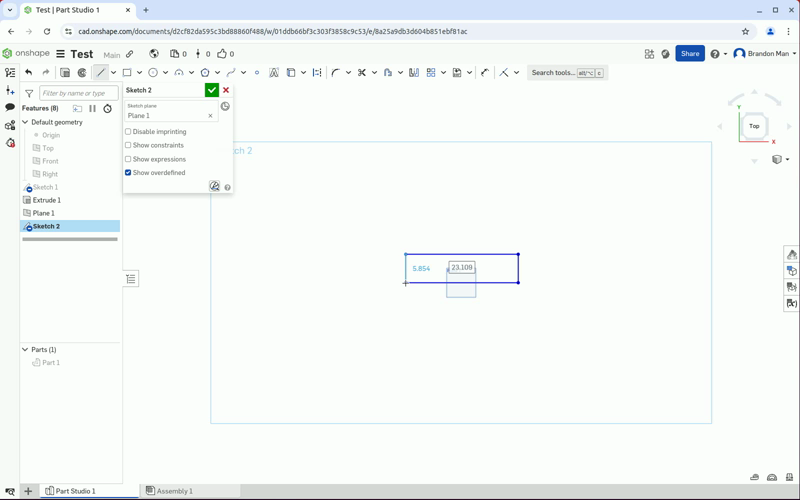
key_up(shift)
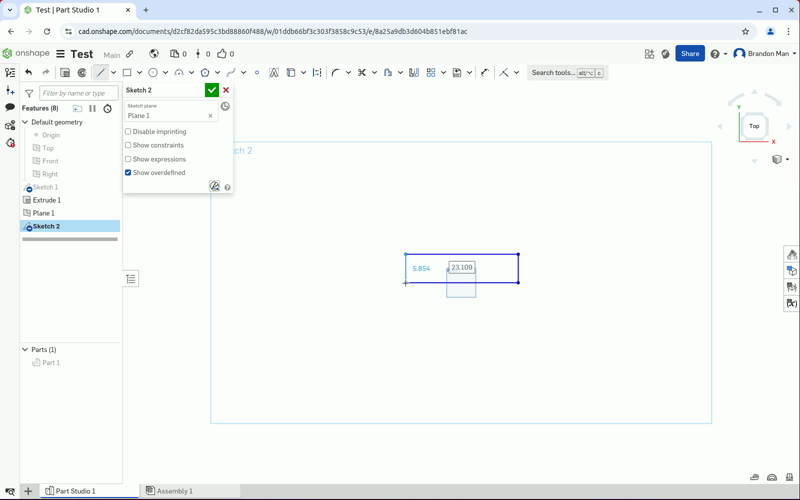
click(405, 282)
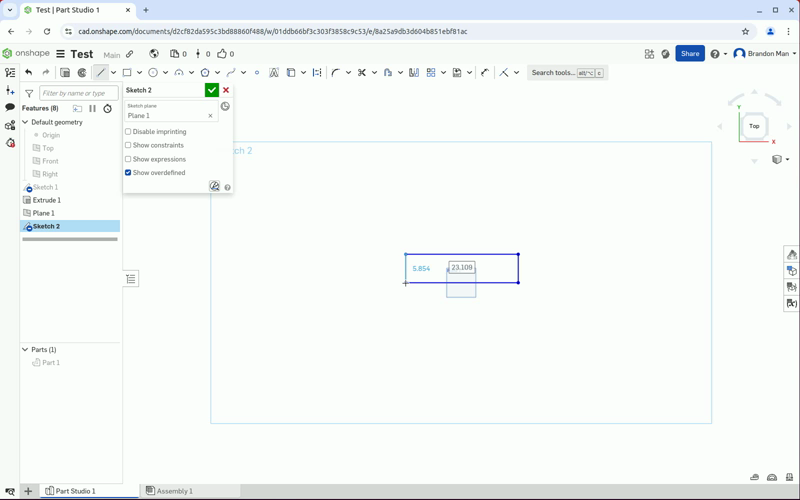
key(esc)
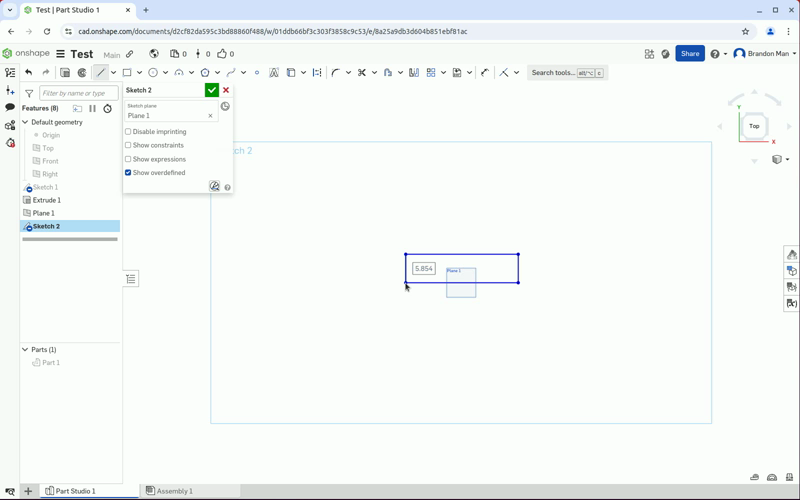
mouse_move(413, 260)
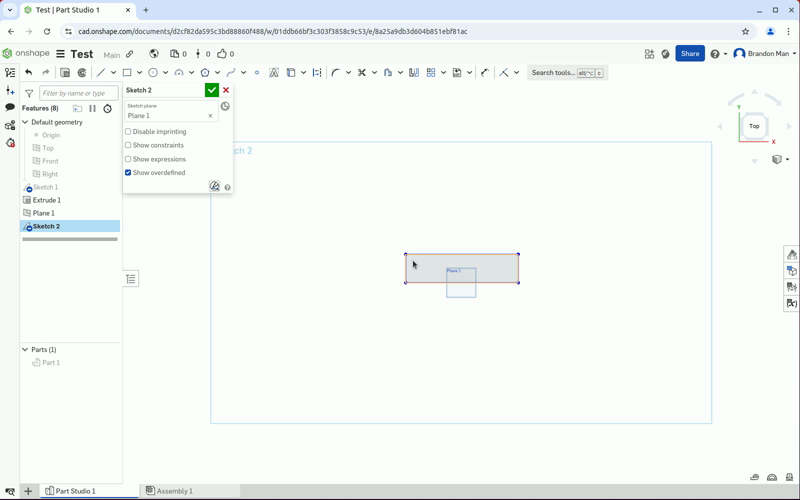
click(413, 260)
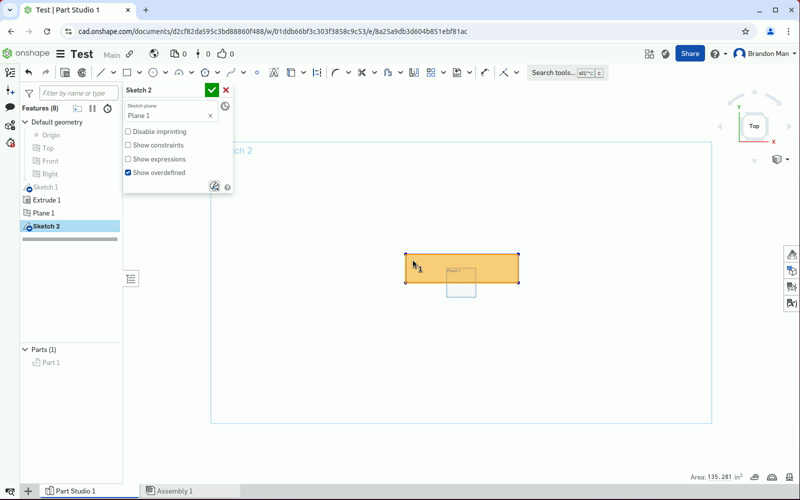
mouse_move(73, 352)
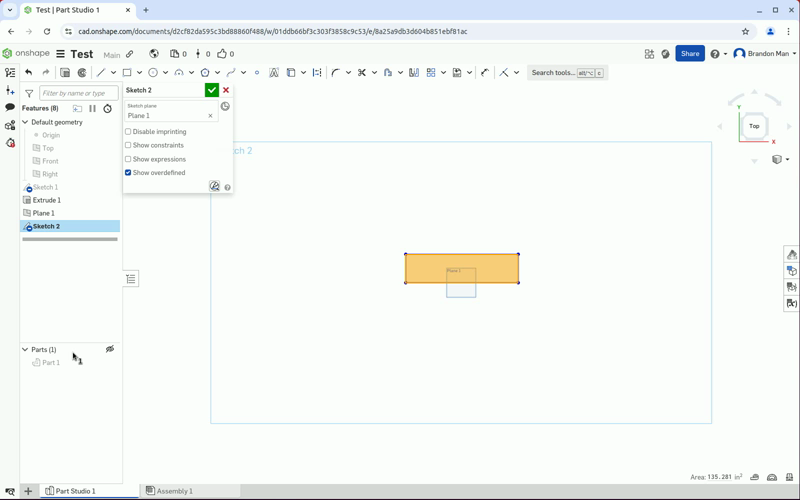
key(shift+y)
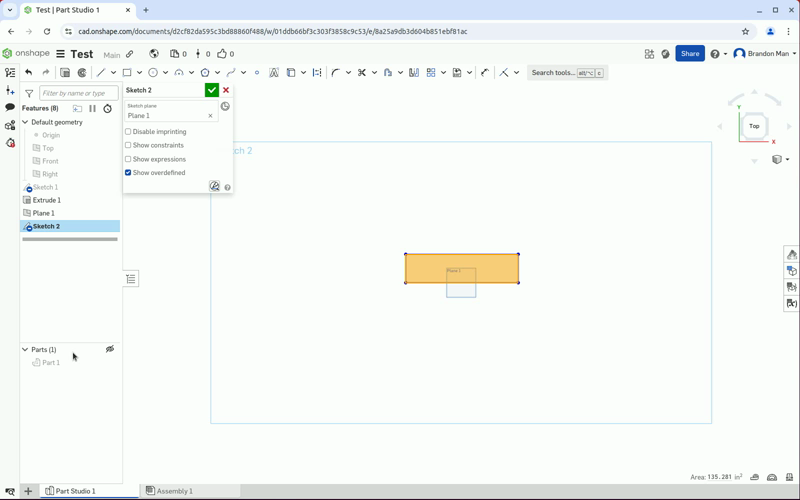
key(shift+e)
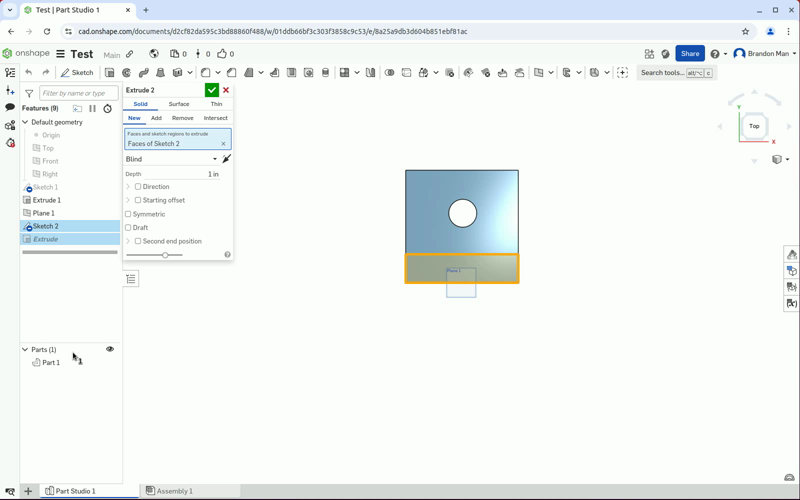
mouse_move(143, 106)
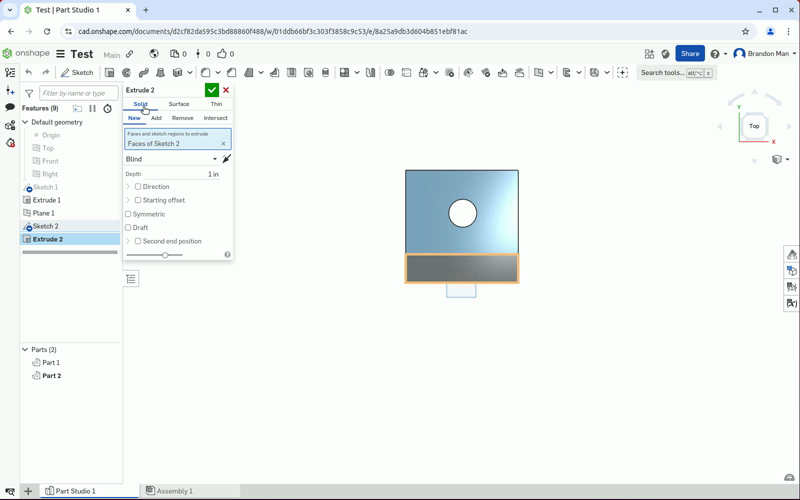
click(143, 106)
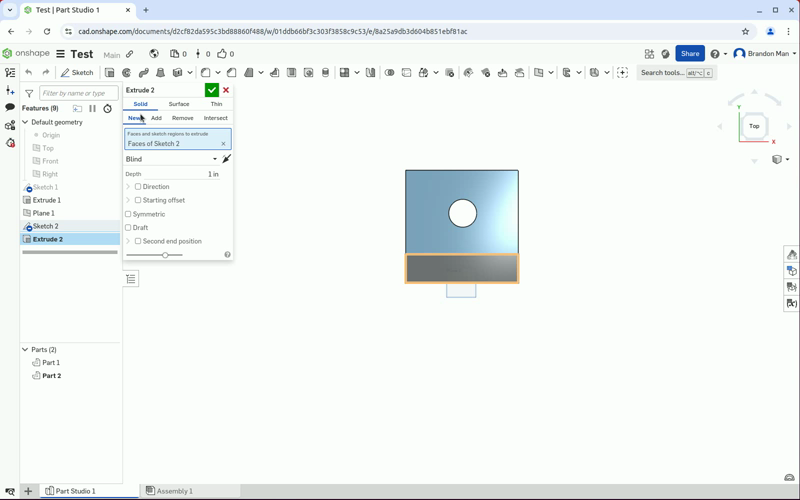
mouse_move(137, 120)
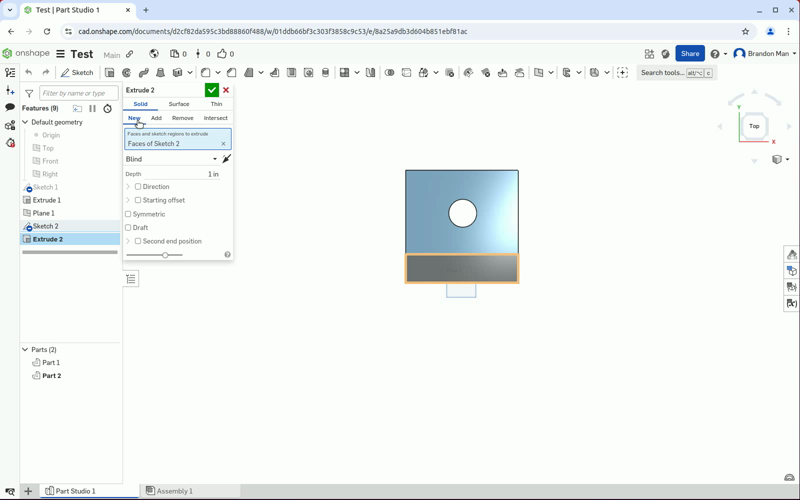
click(137, 120)
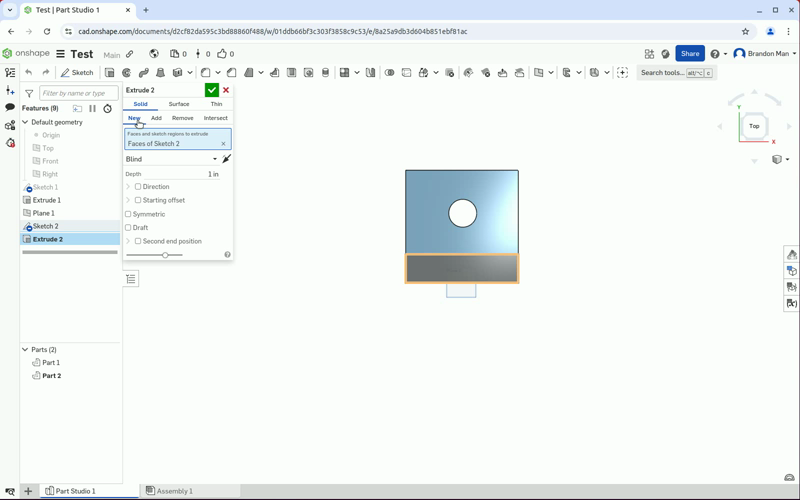
key(tab, 4)
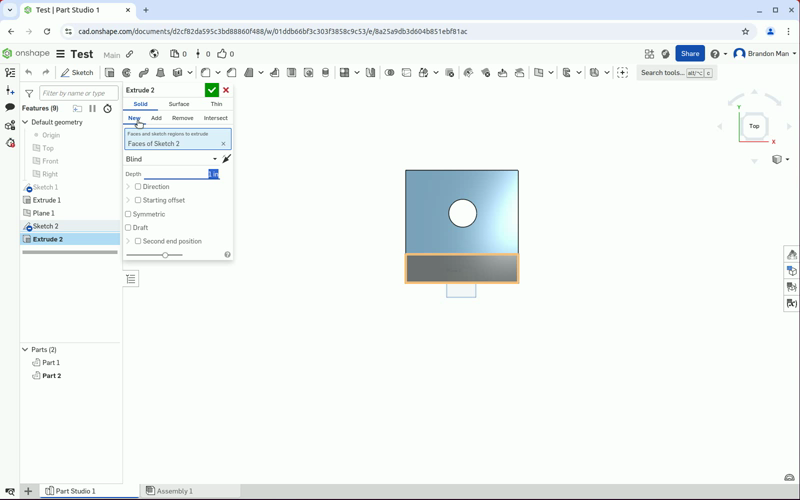
text(17.331)
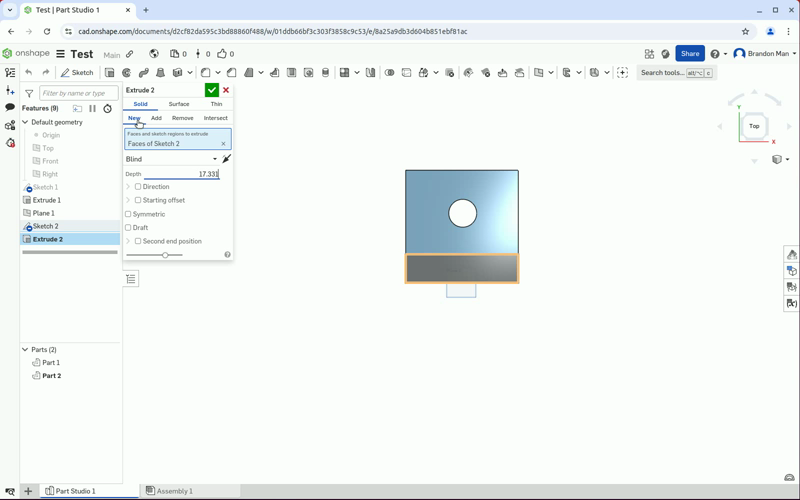
key(enter)
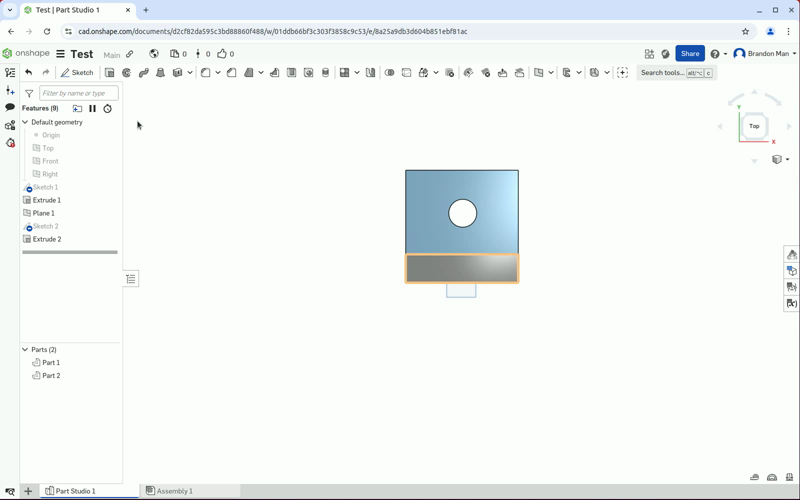
key(shift+h)
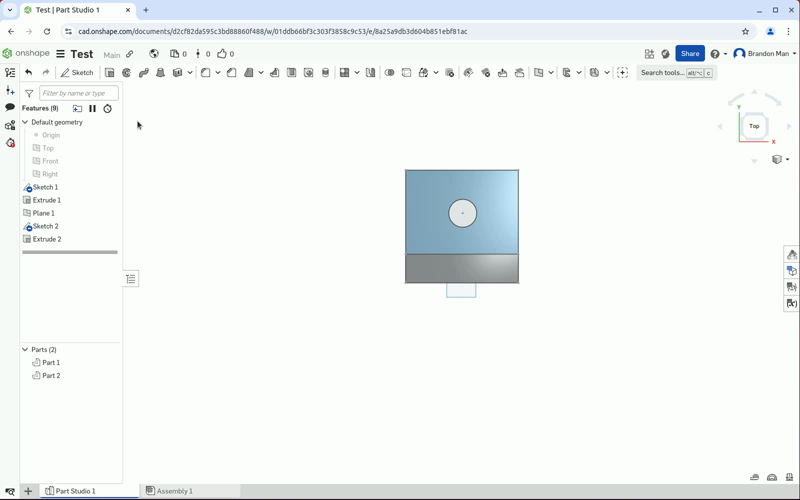
key(shift+h)
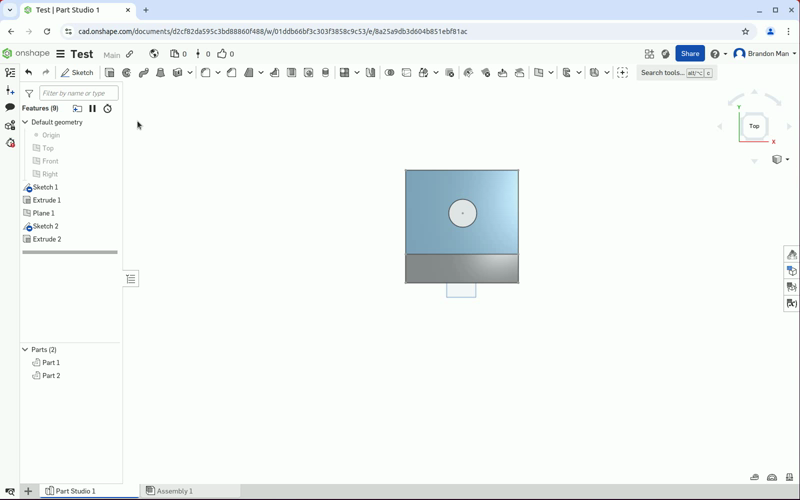
key(shift+7)
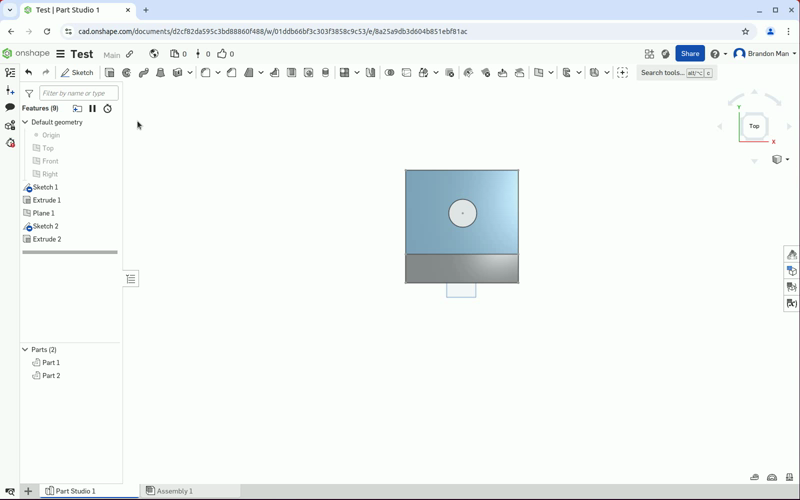
key(up, 3)
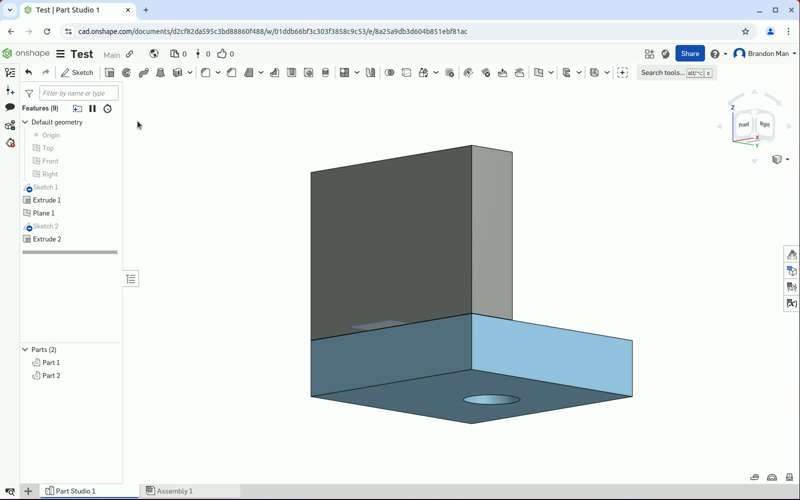
key(left, 3)
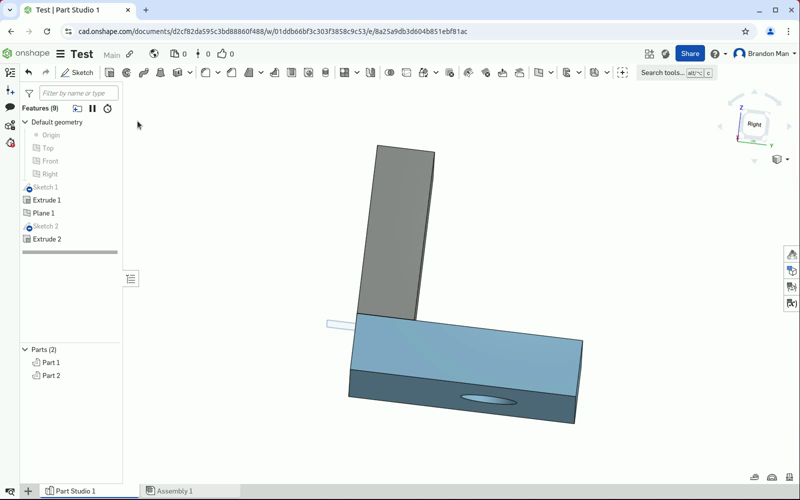
key(right, 3)
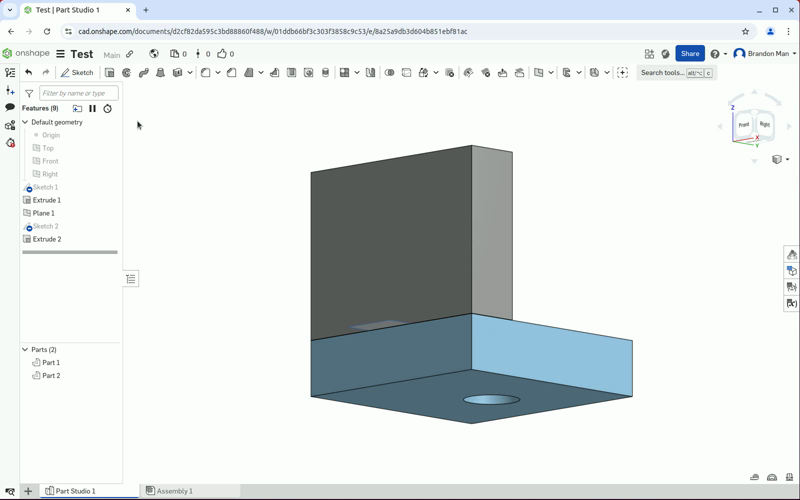
key(down, 3)
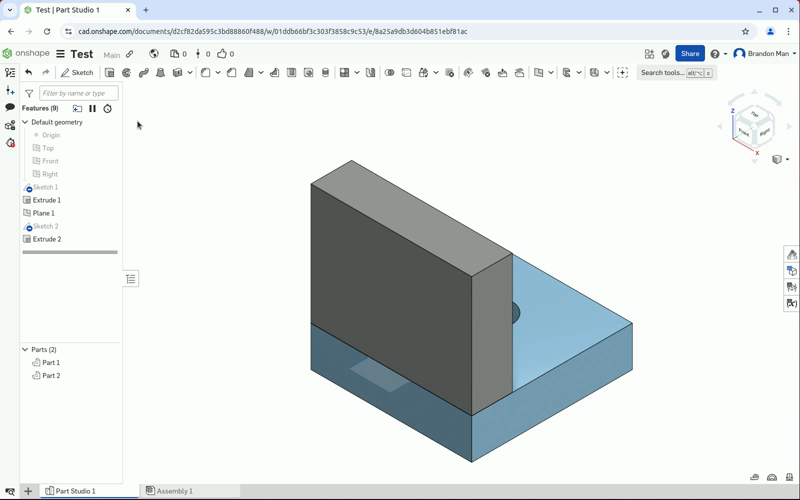
mouse_move(73, 189)
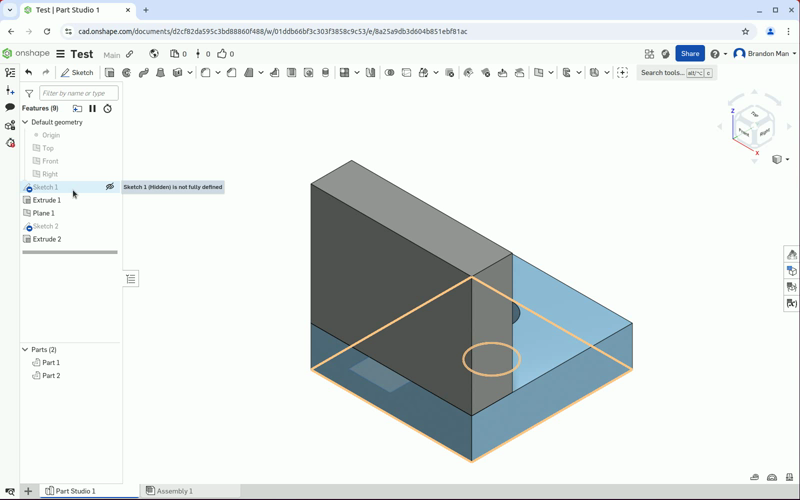
click(73, 189)